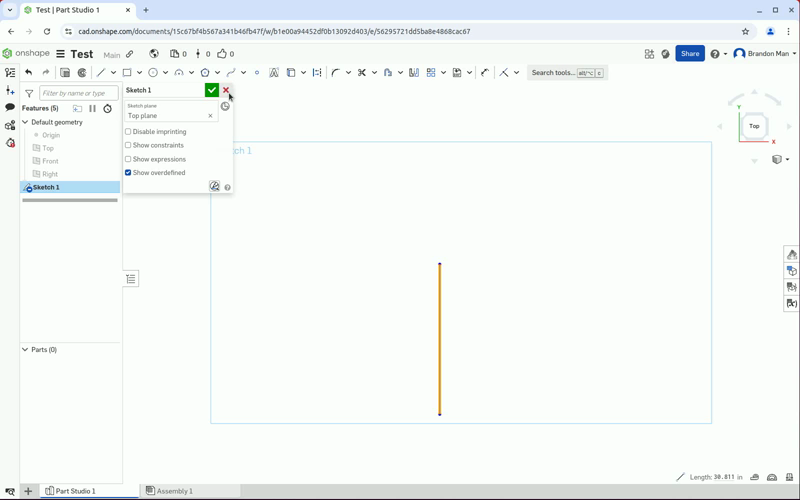
key(shift+h)
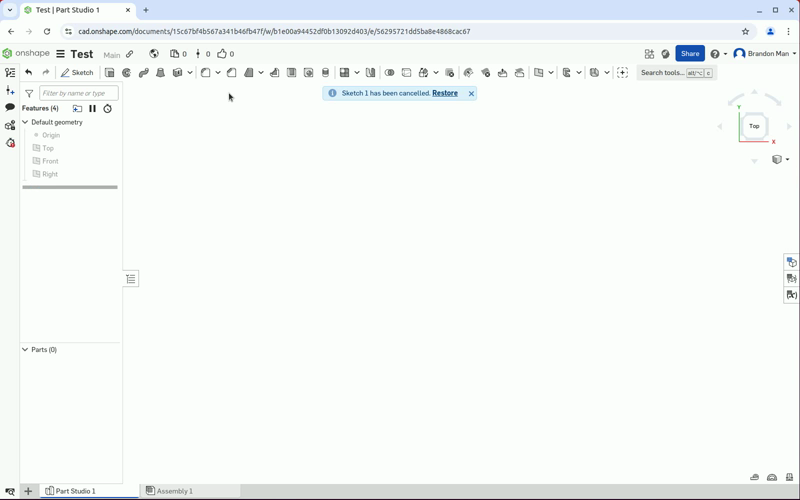
mouse_move(73, 352)
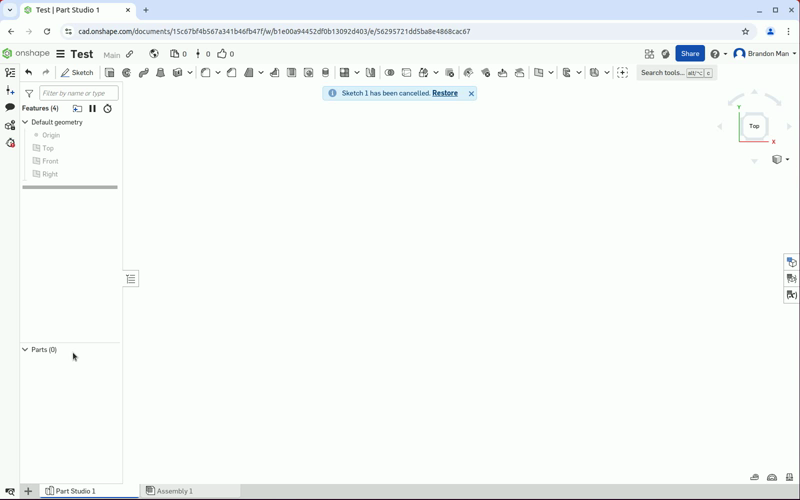
key(y)
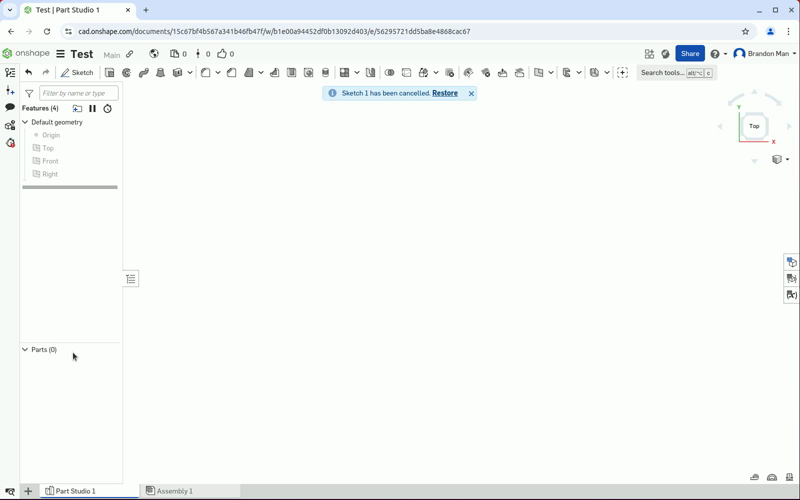
key(shift+p)
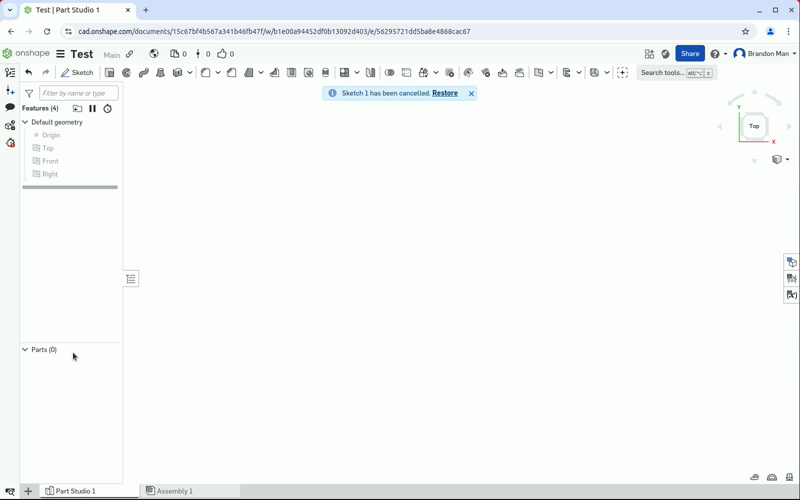
key(space)
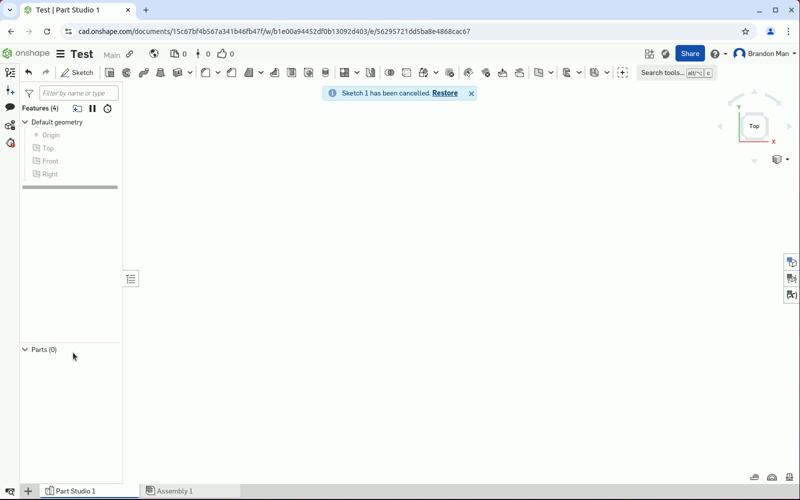
key_down(shift)
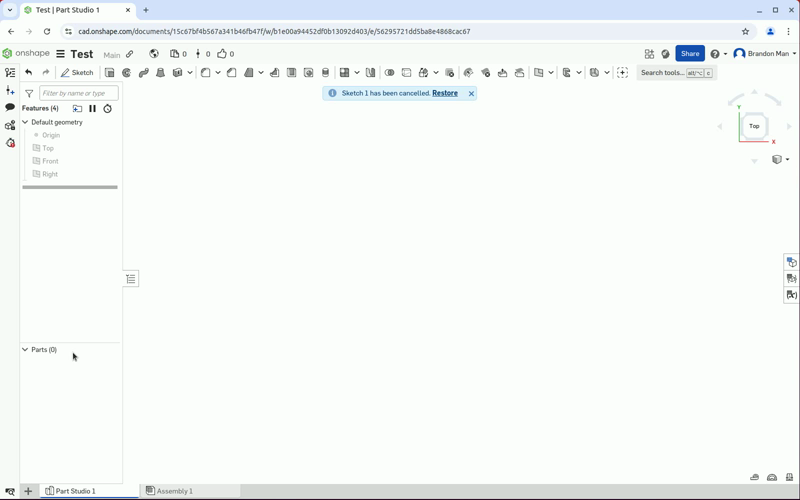
key(up)
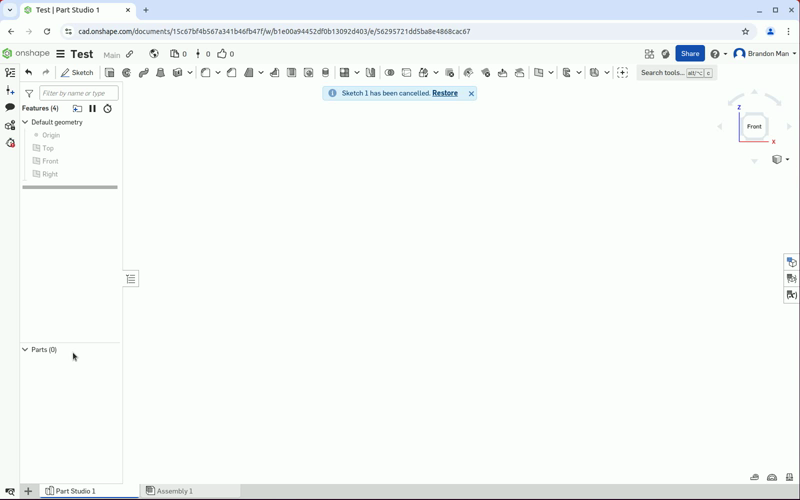
key_up(shift)
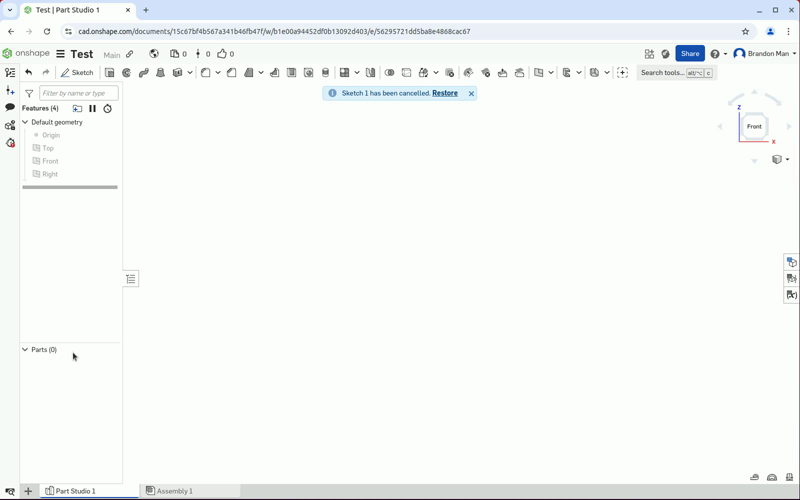
mouse_move(73, 352)
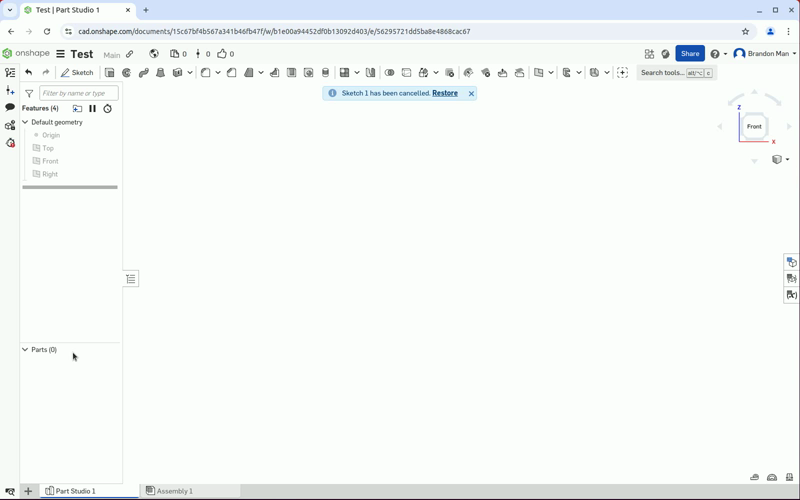
key(shift+y)
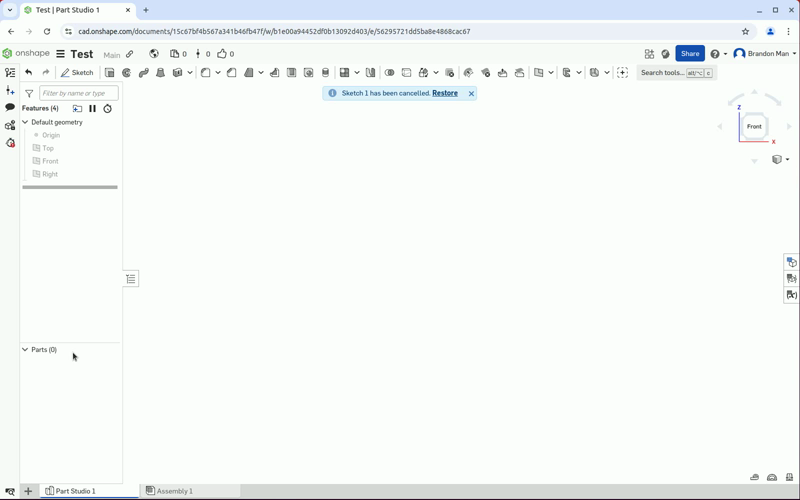
key(shift+s)
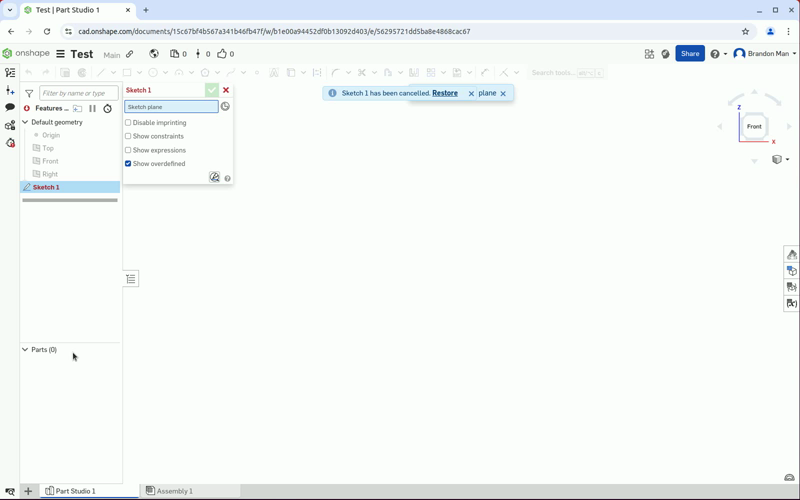
mouse_move(73, 163)
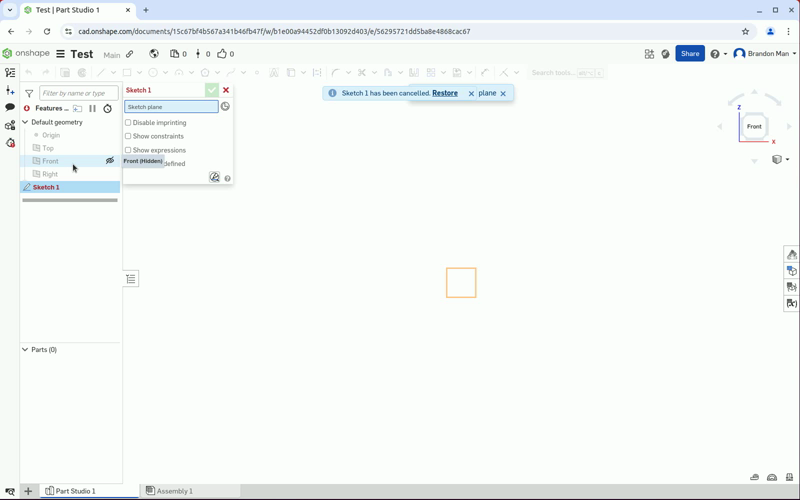
click(73, 163)
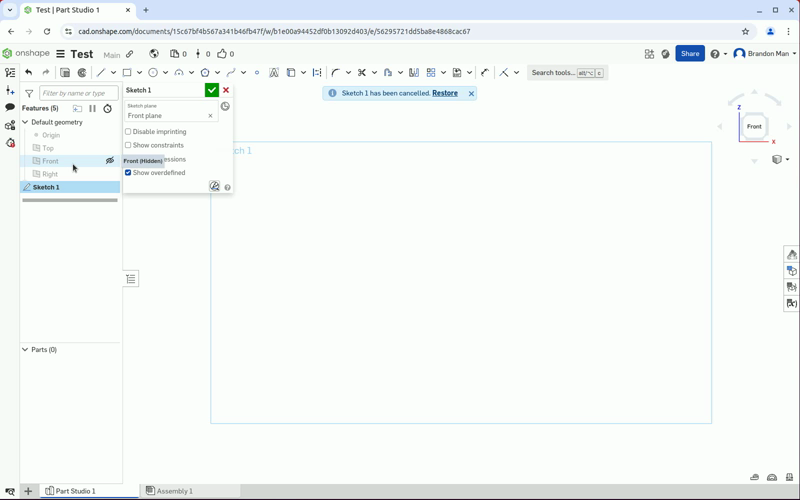
mouse_move(73, 352)
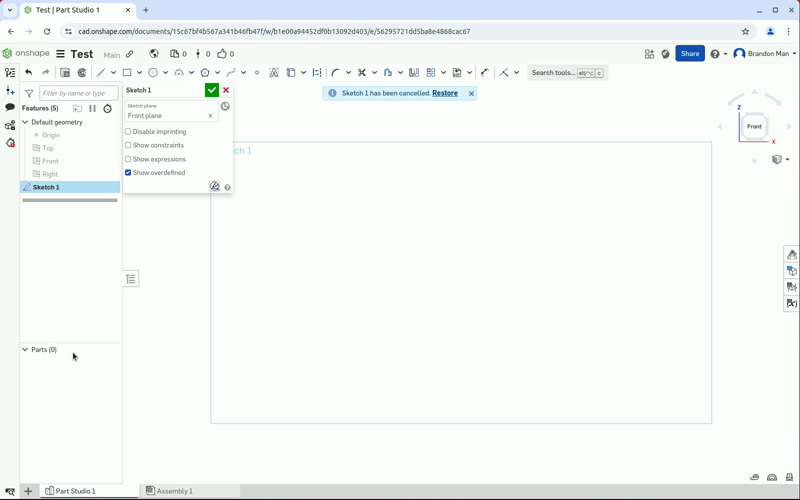
key(y)
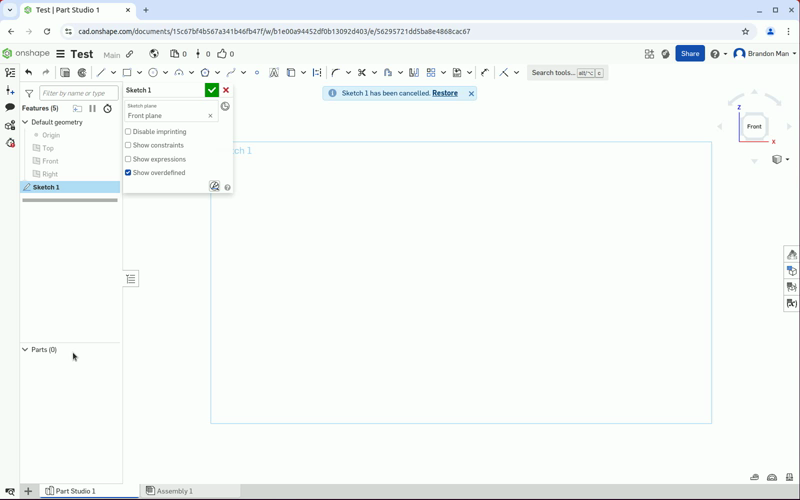
key(l)
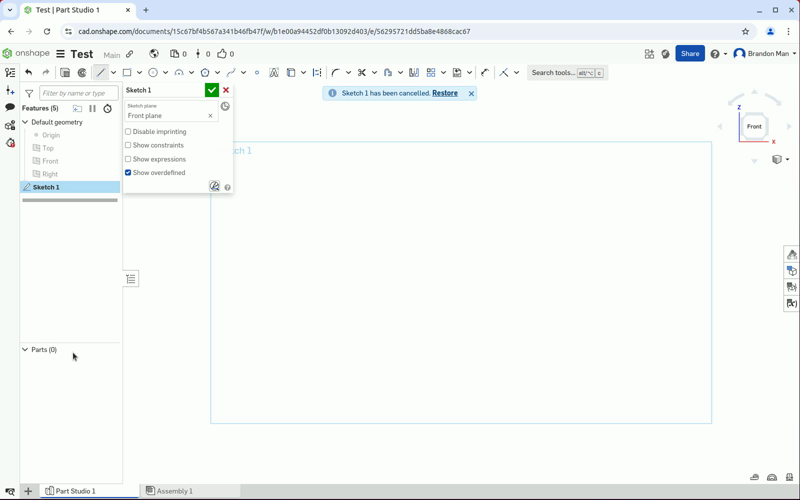
key_down(shift)
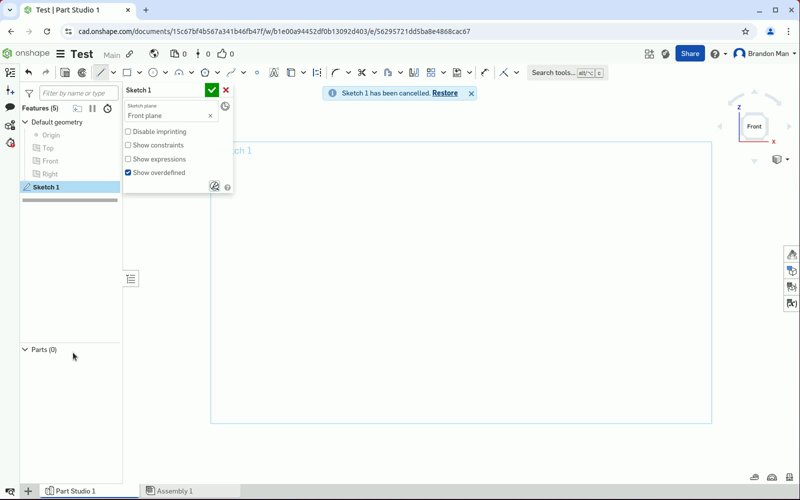
mouse_move(460, 282)
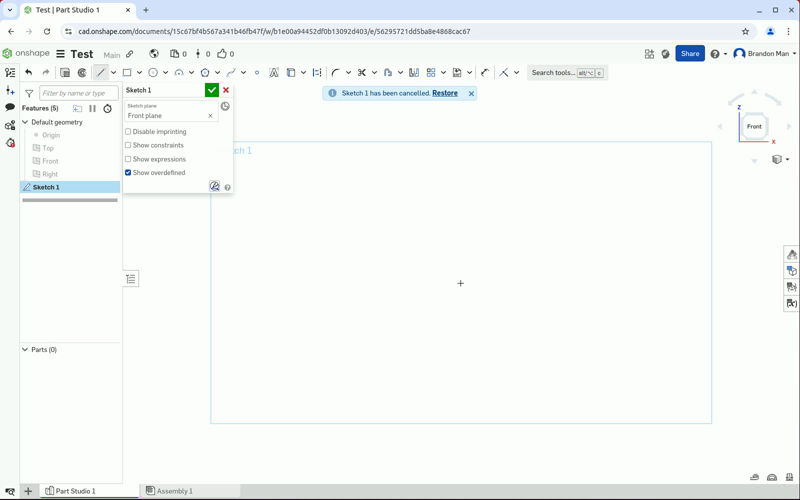
click(460, 282)
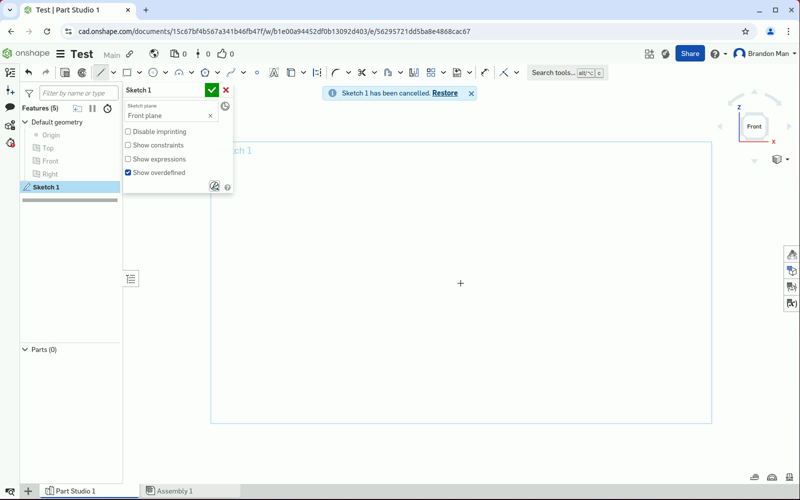
key_up(shift)
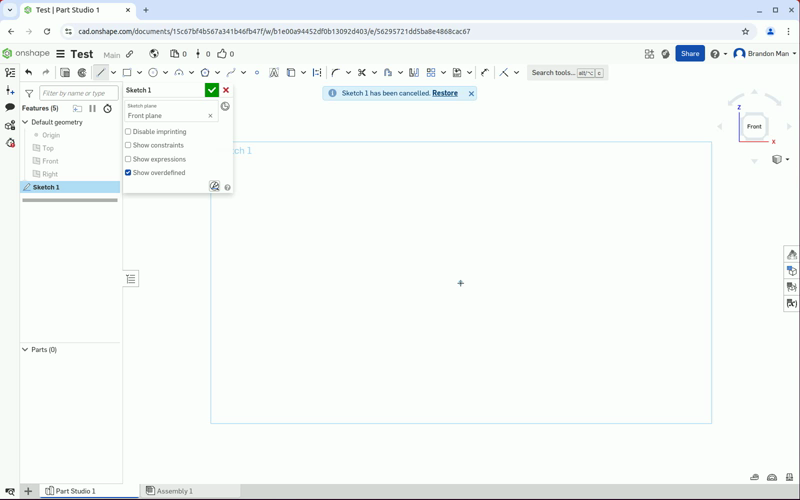
key_down(shift)
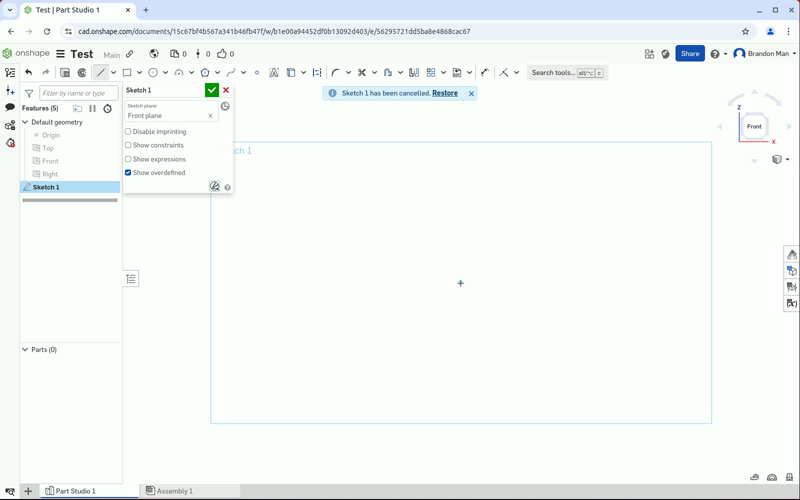
mouse_move(573, 282)
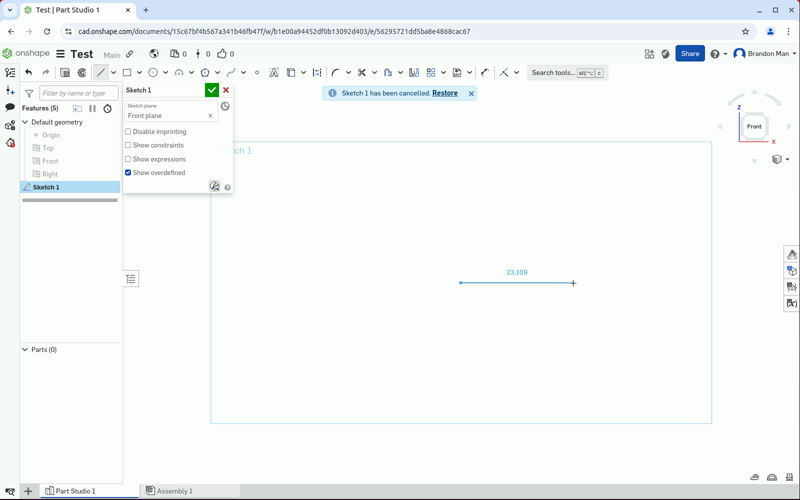
click(573, 282)
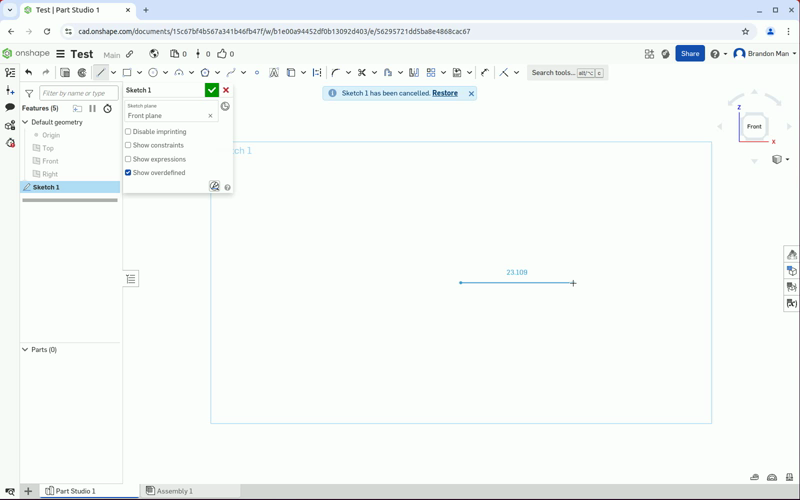
key_up(shift)
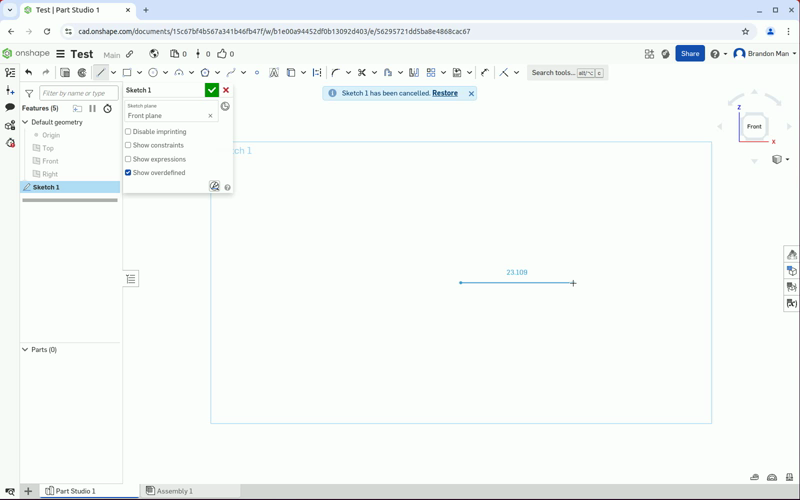
key_down(shift)
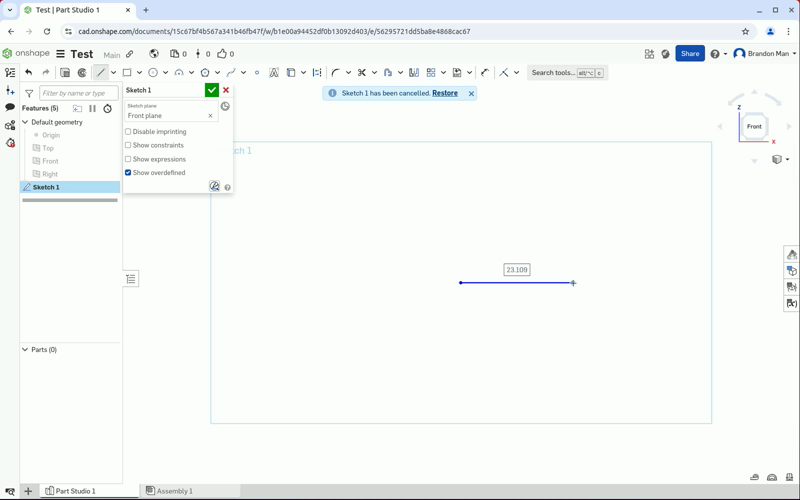
mouse_move(589, 282)
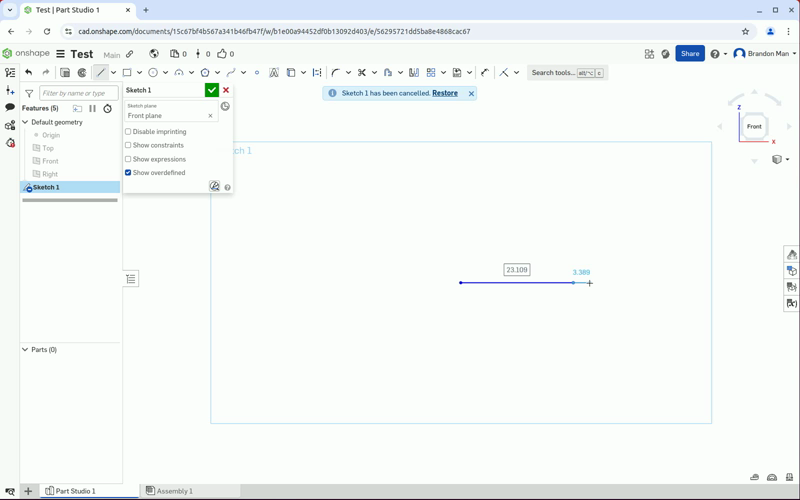
mouse_move(573, 260)
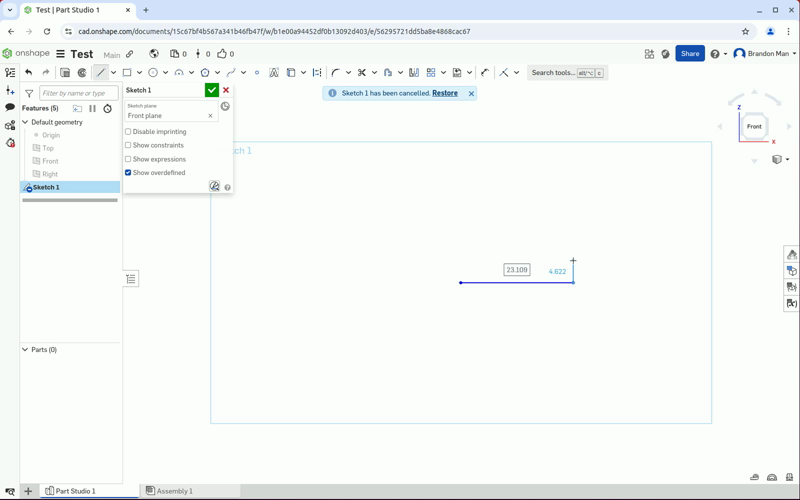
click(573, 260)
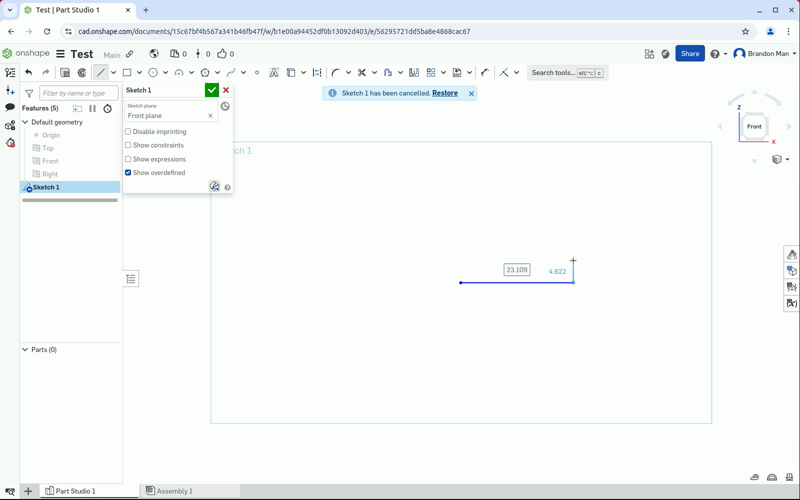
key_up(shift)
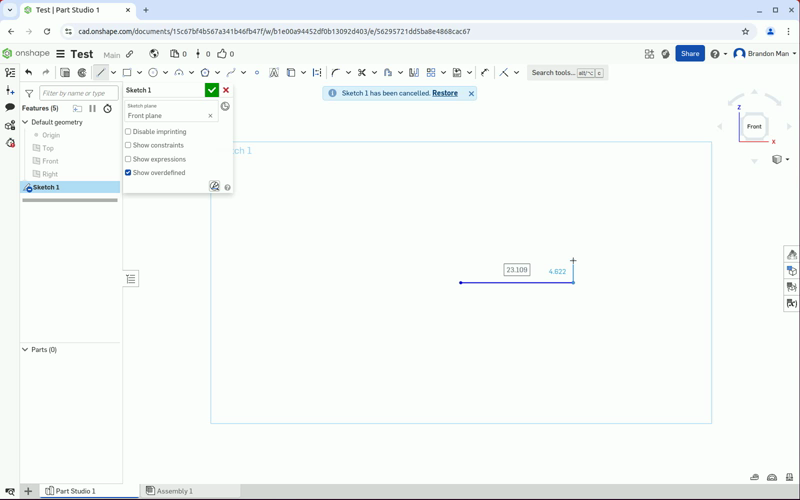
key_down(shift)
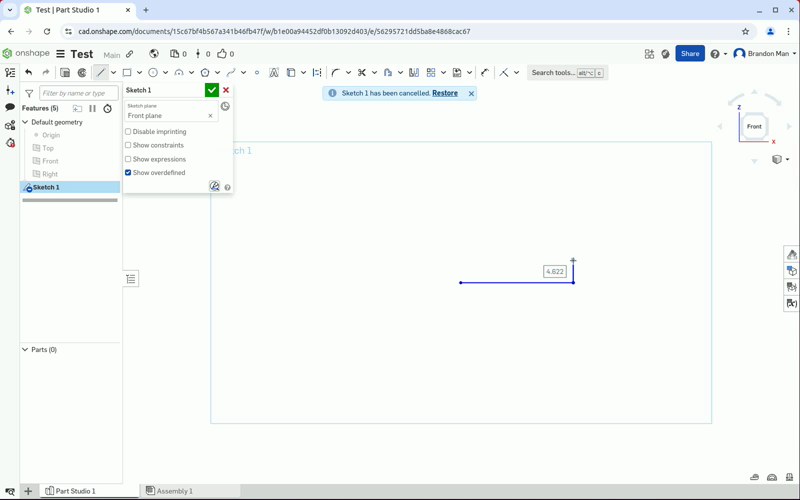
mouse_move(494, 260)
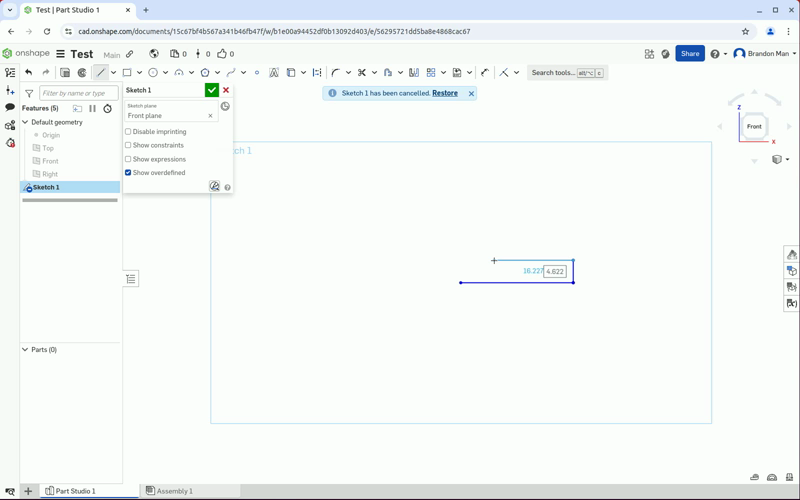
click(494, 260)
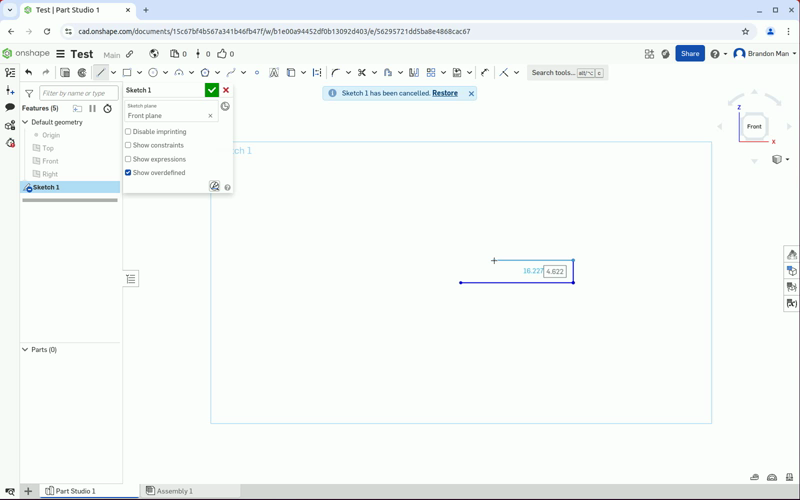
key_up(shift)
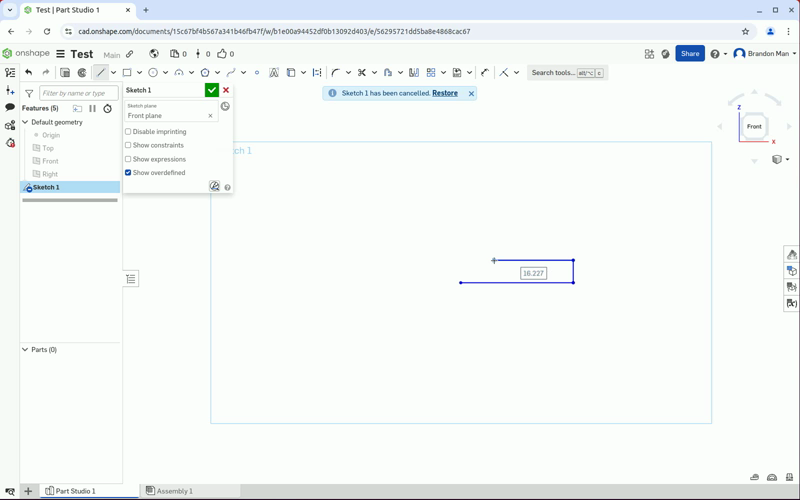
key_down(shift)
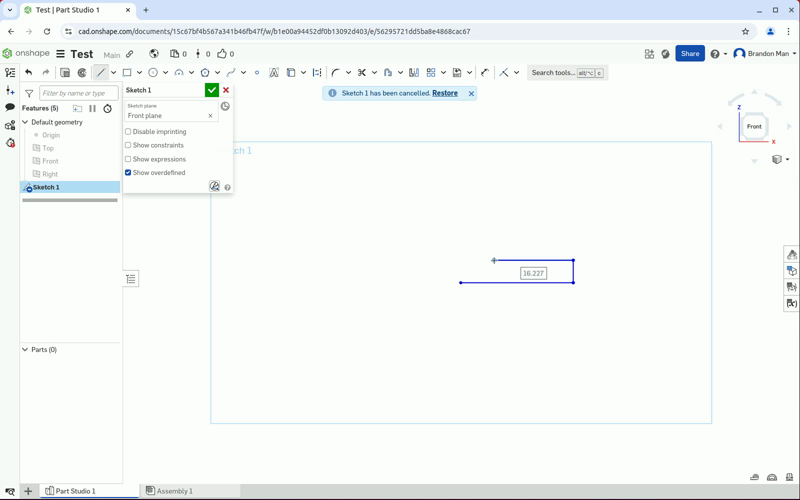
mouse_move(524, 260)
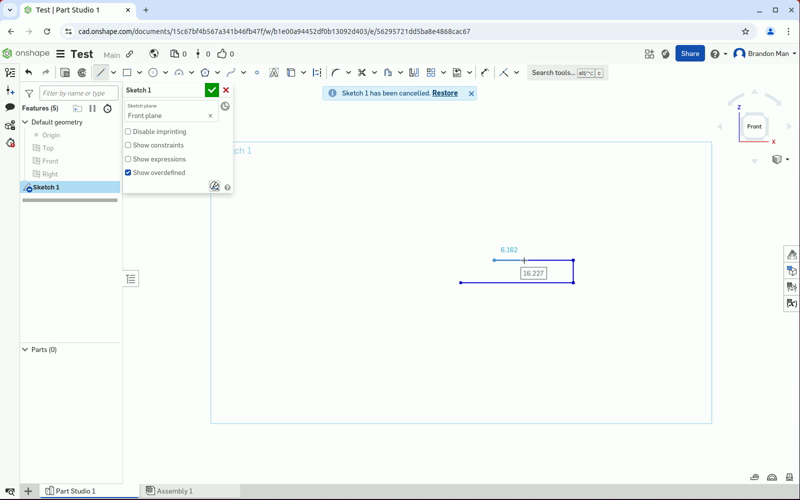
mouse_move(494, 215)
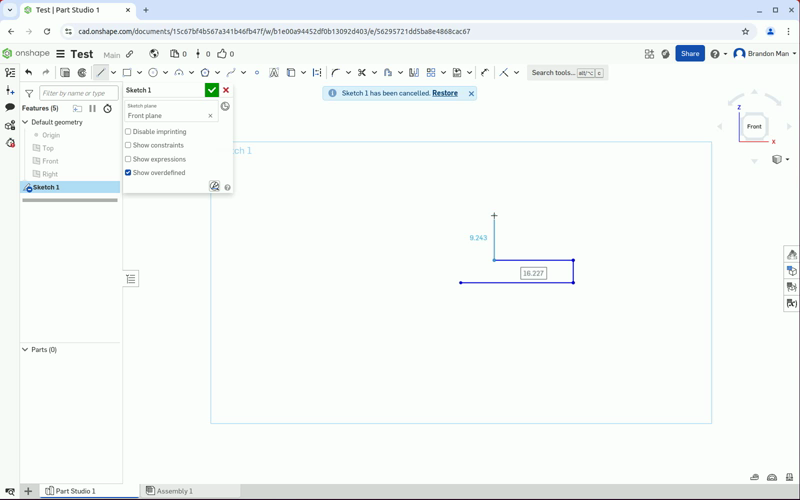
click(494, 215)
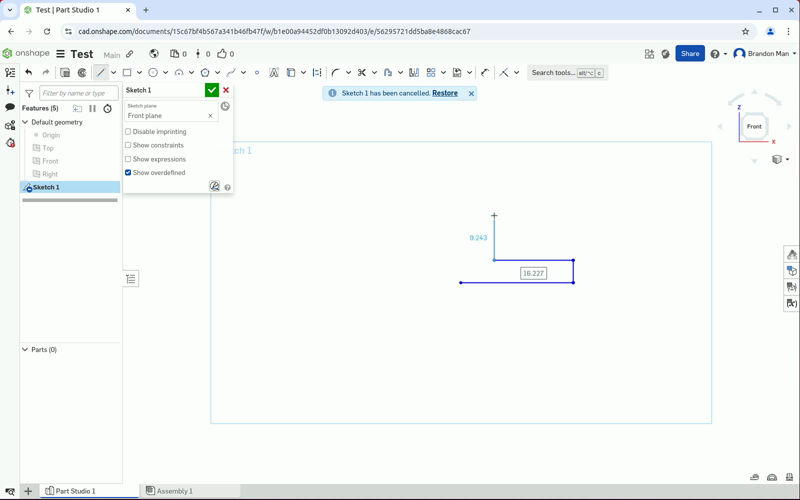
key_up(shift)
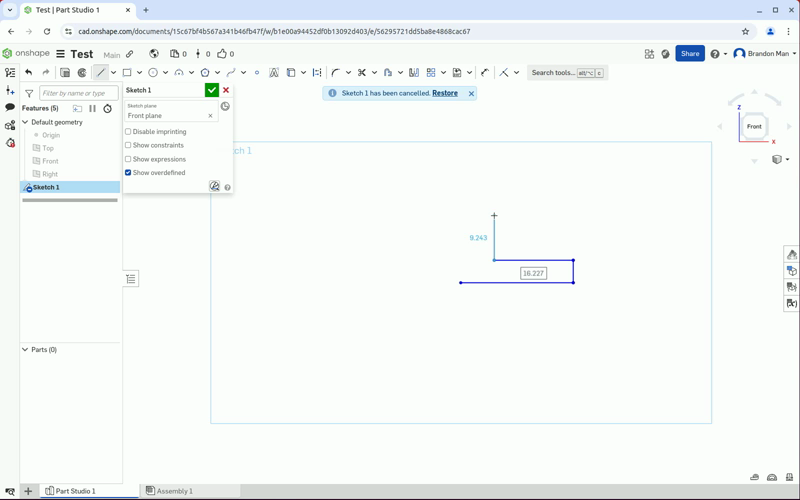
key_down(shift)
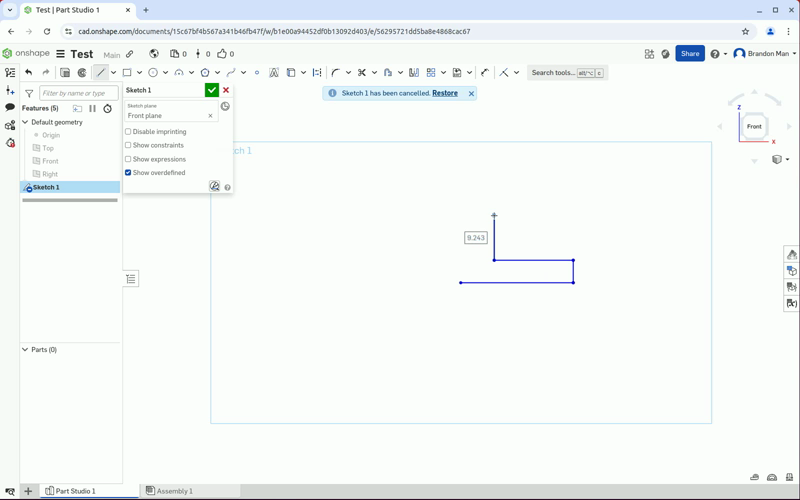
mouse_move(524, 215)
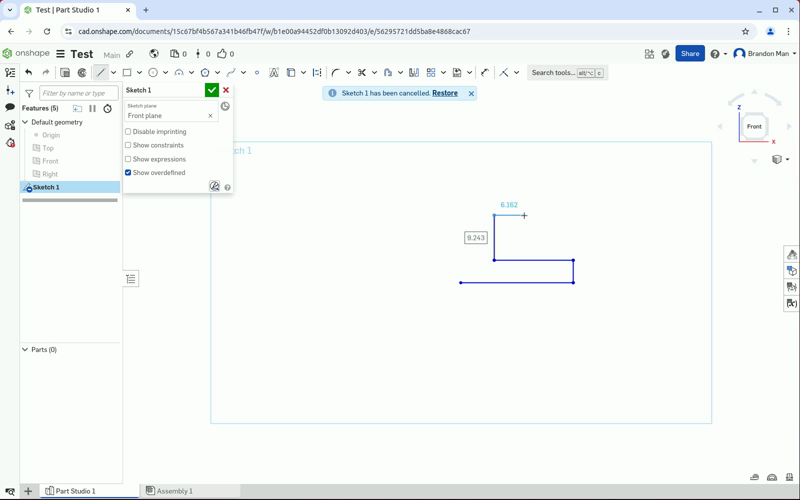
mouse_move(460, 215)
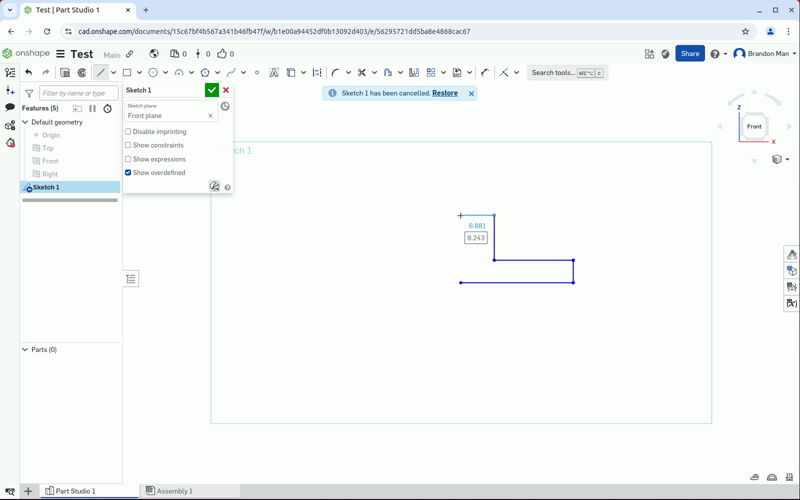
click(460, 215)
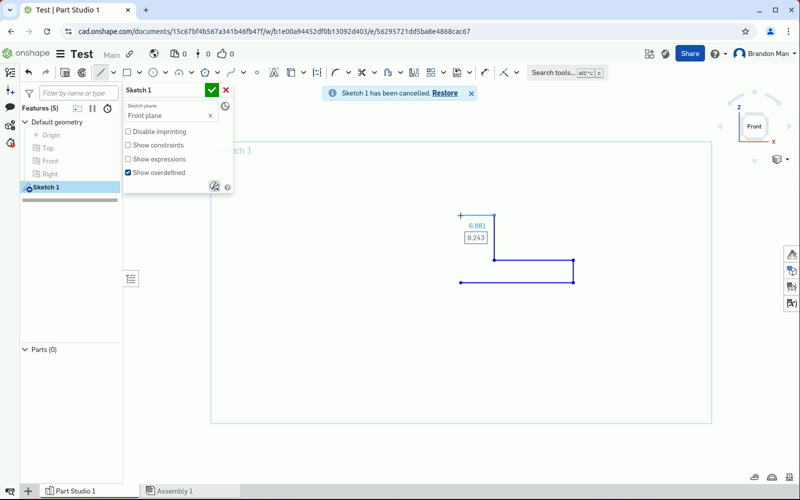
key_up(shift)
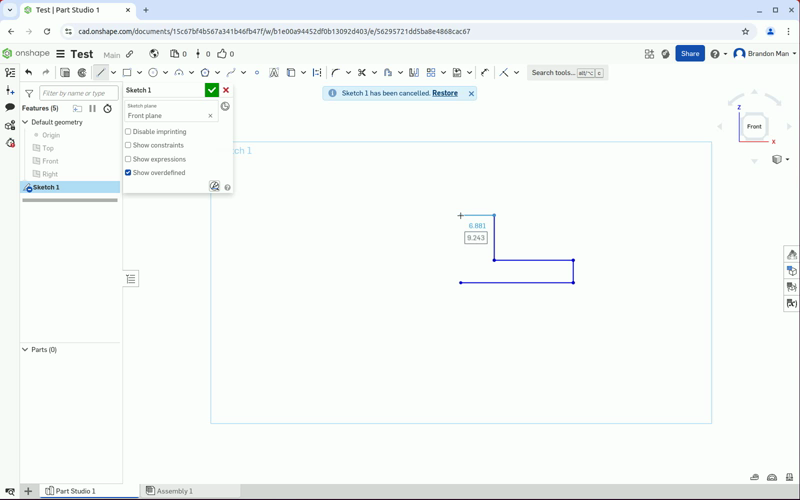
key_down(shift)
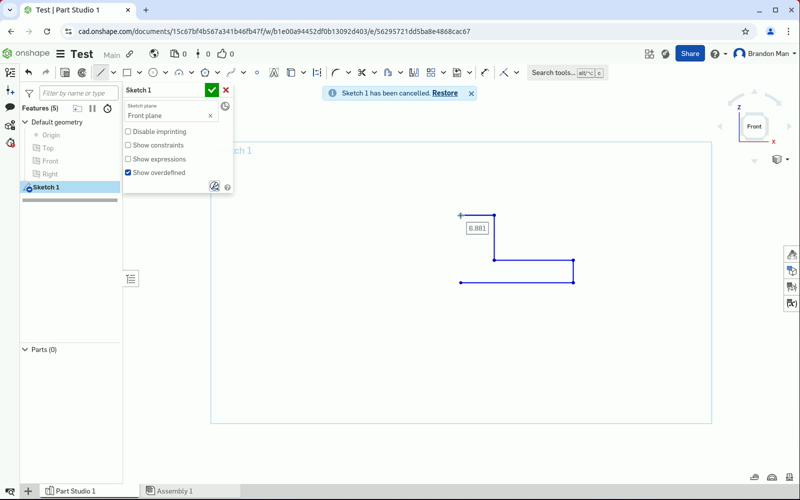
mouse_move(460, 282)
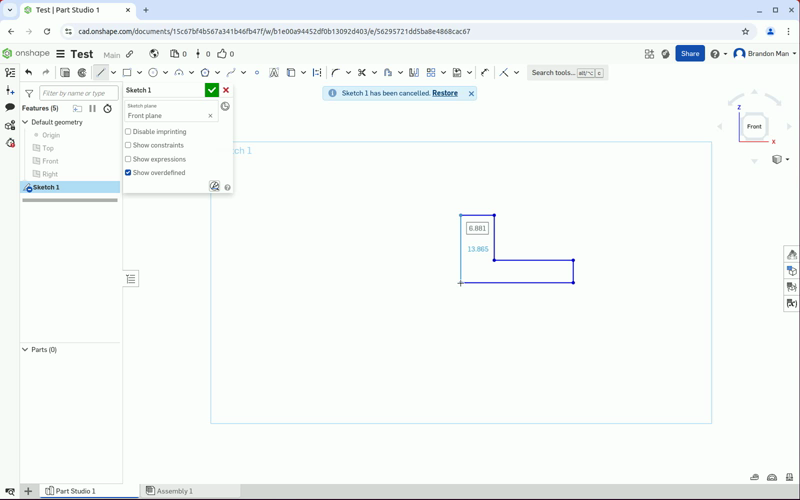
key_up(shift)
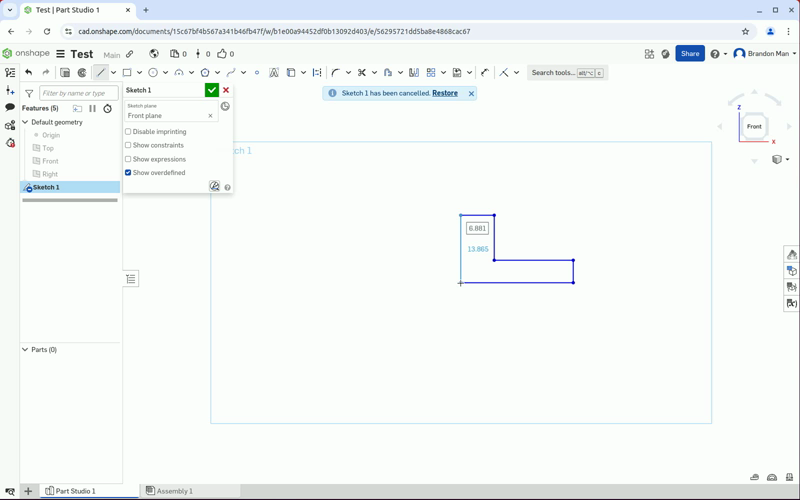
click(460, 282)
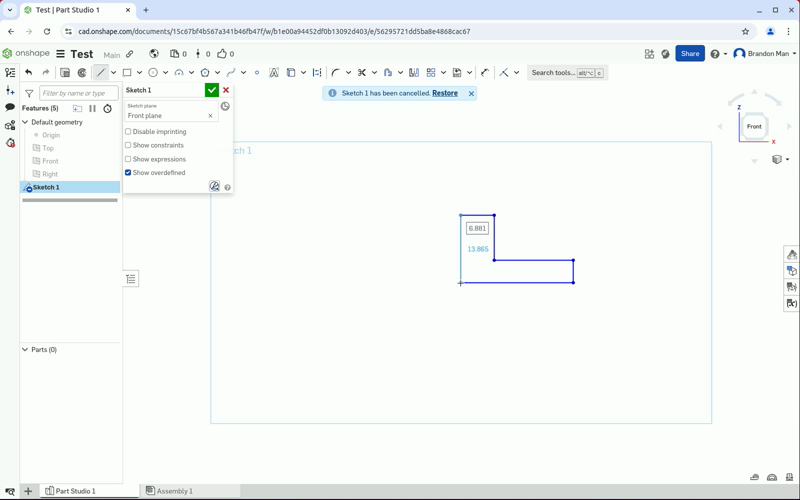
key(esc)
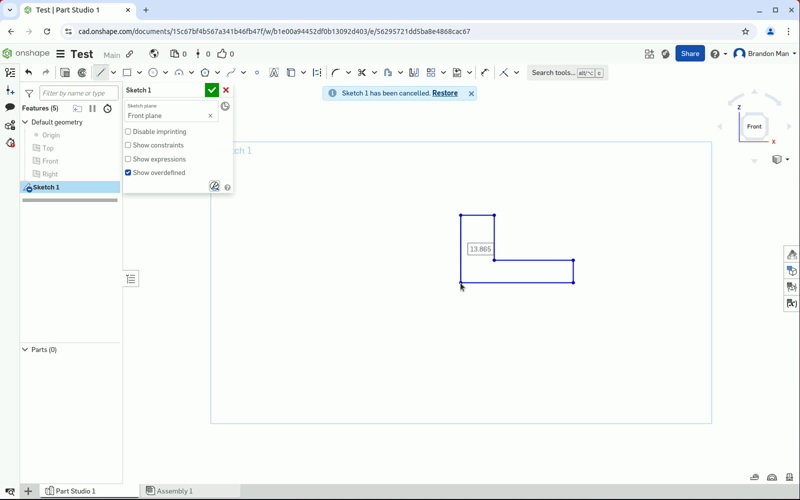
mouse_move(466, 242)
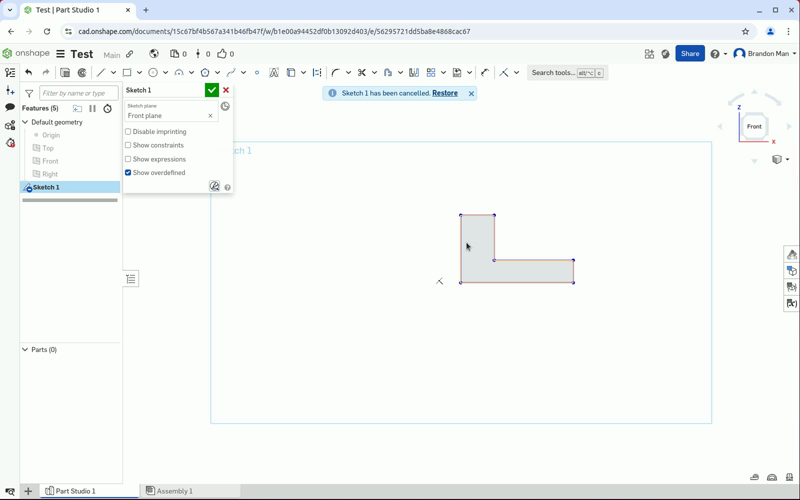
click(466, 242)
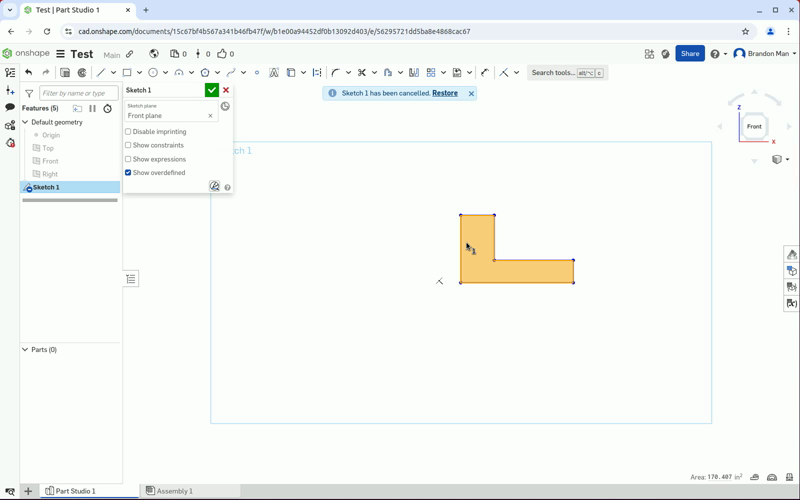
mouse_move(73, 352)
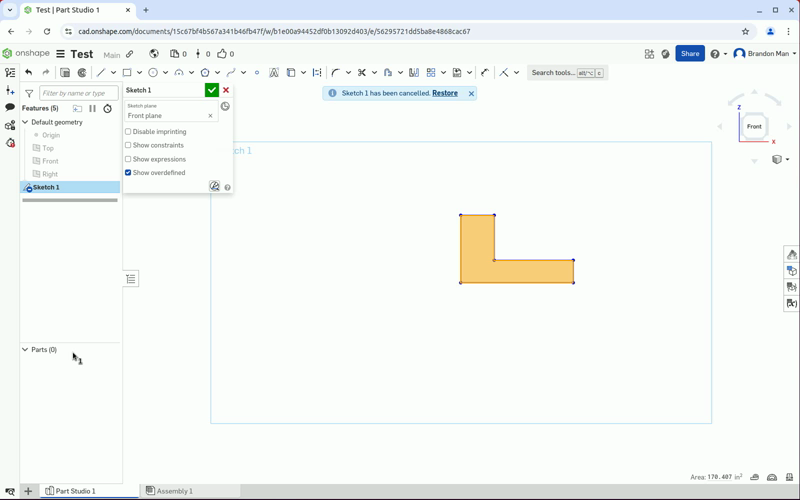
key(shift+y)
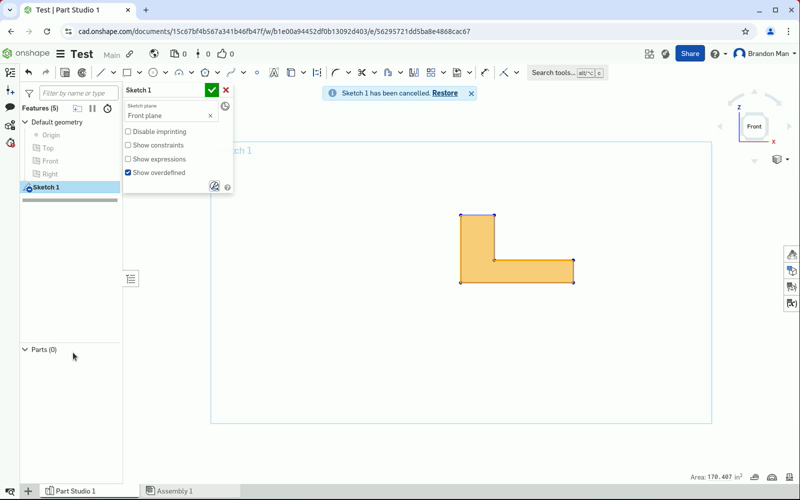
key(shift+e)
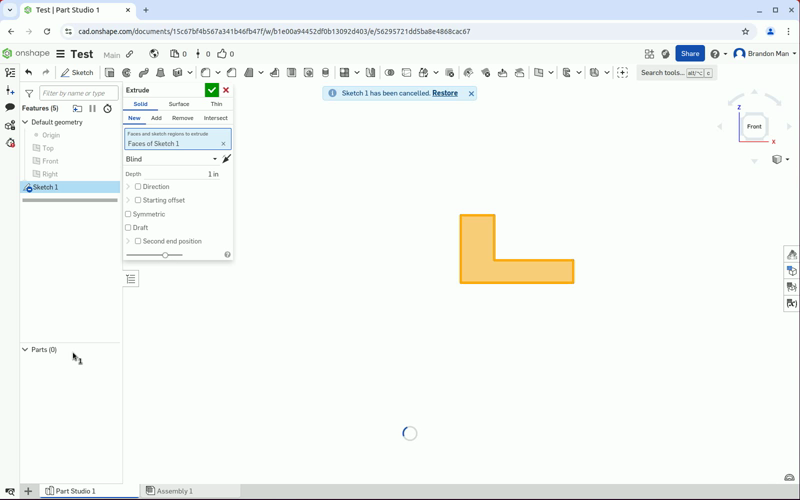
mouse_move(143, 106)
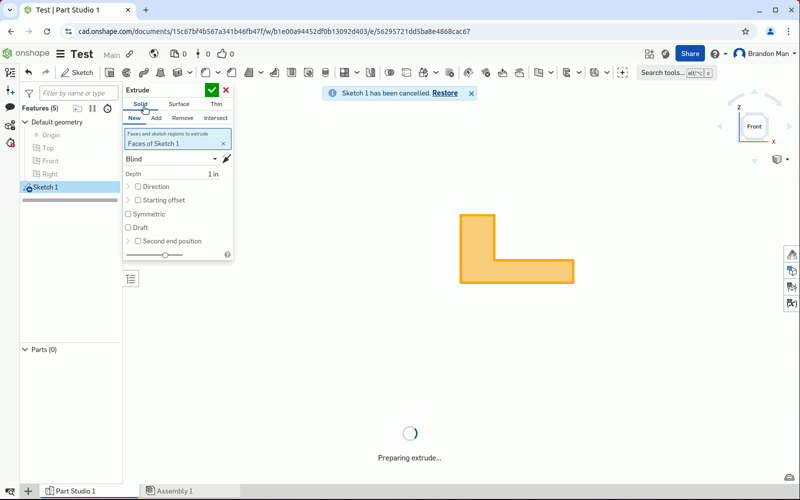
click(143, 106)
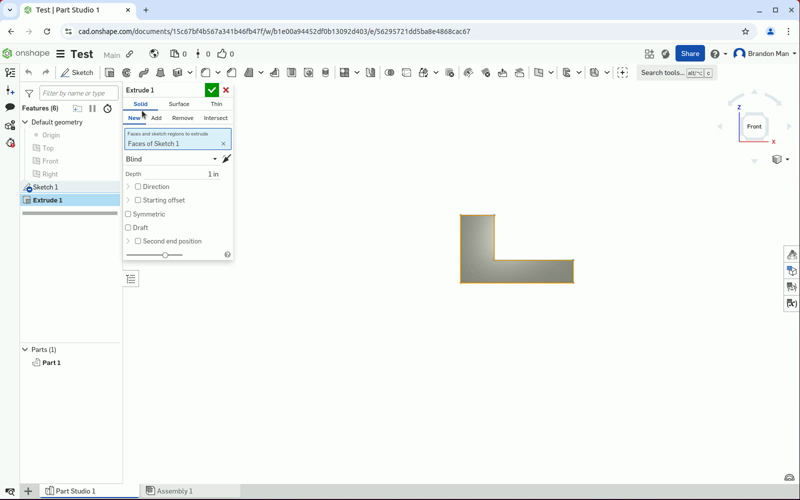
mouse_move(137, 120)
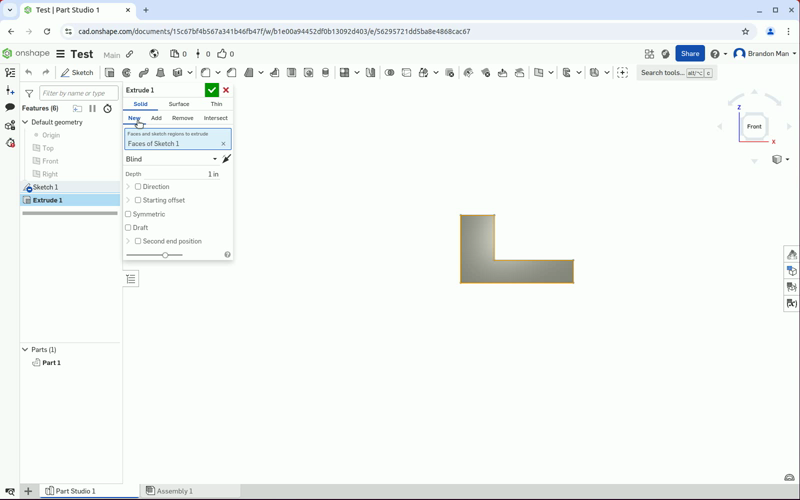
click(137, 120)
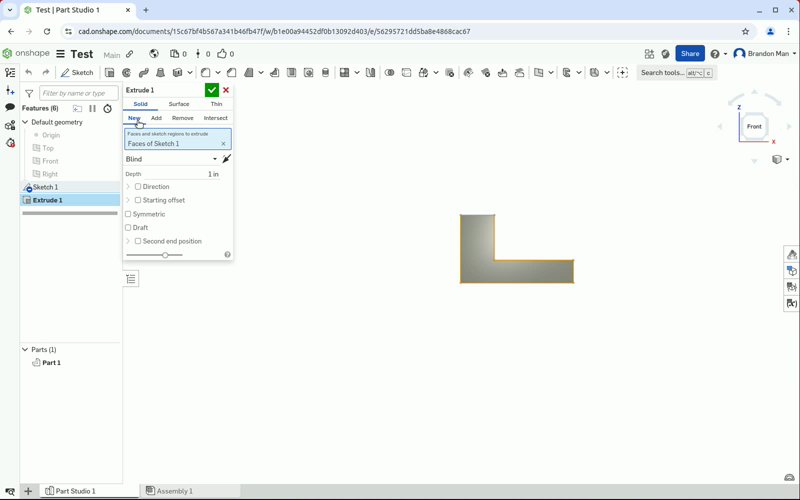
key(tab, 4)
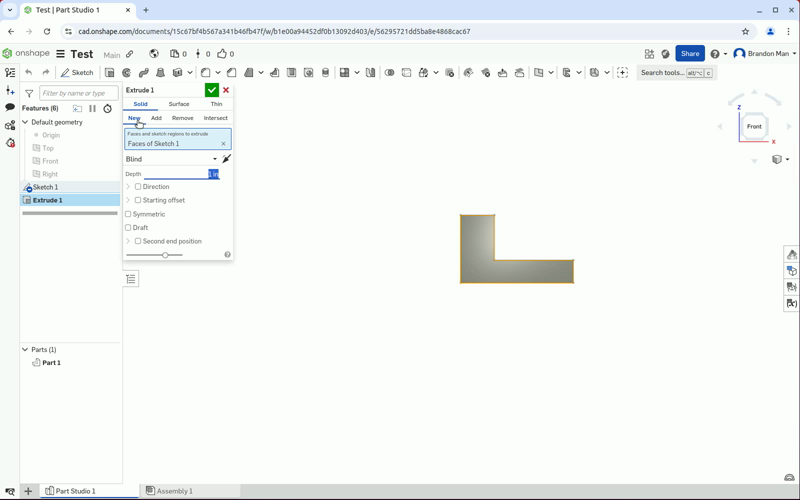
text(9.147)
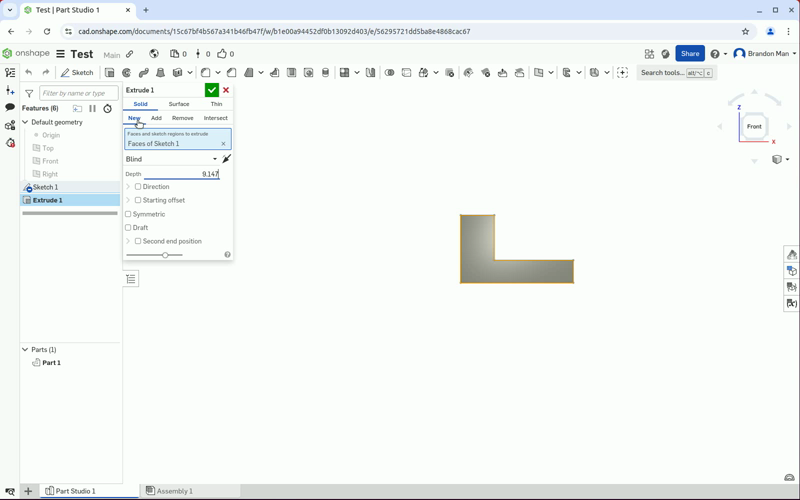
key(enter)
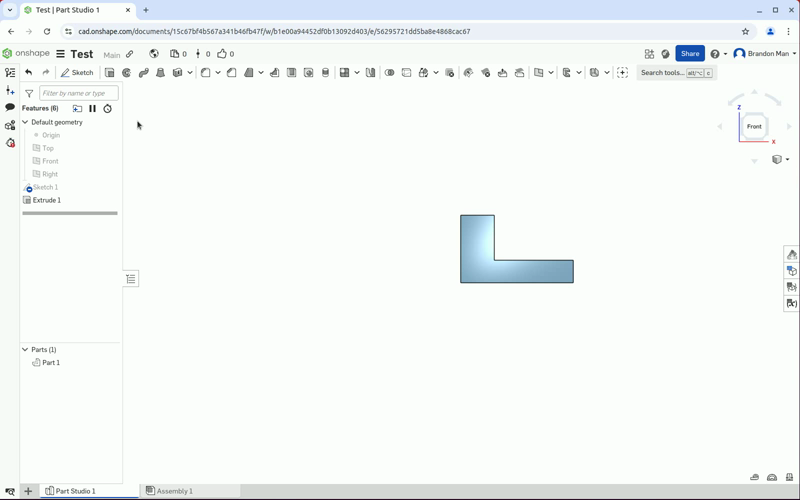
key(shift+h)
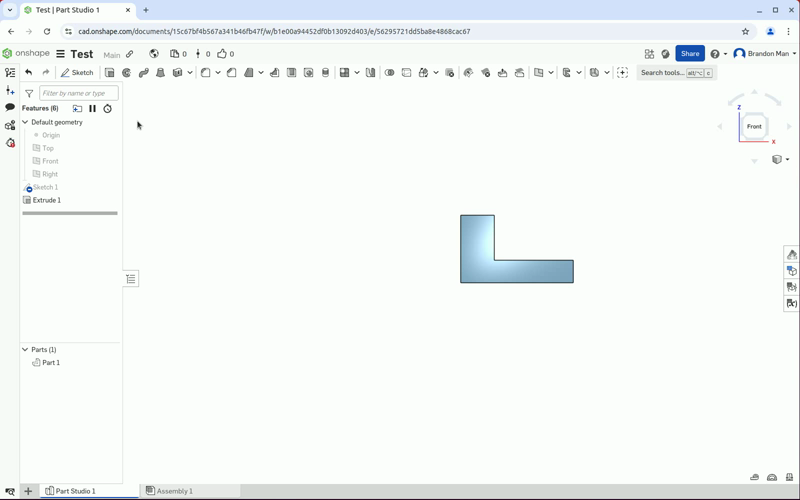
key(shift+h)
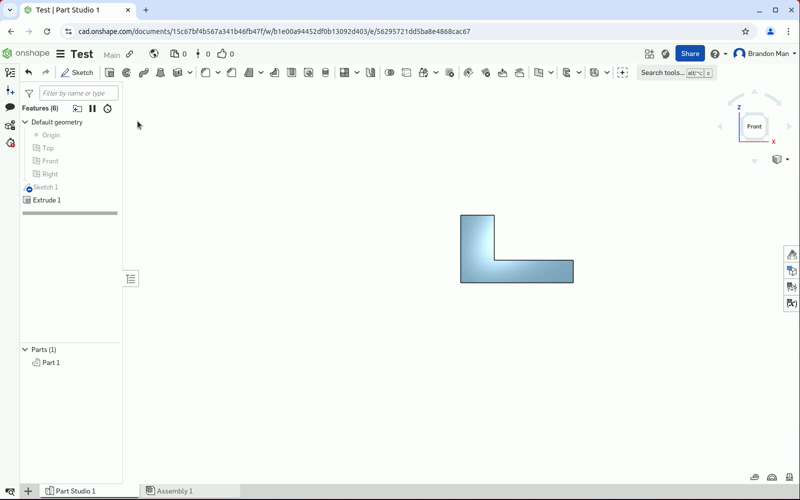
mouse_move(73, 189)
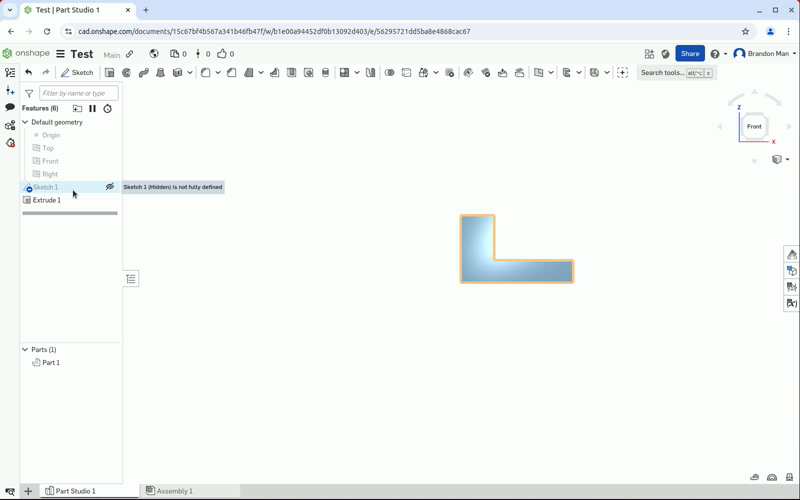
click(73, 189)
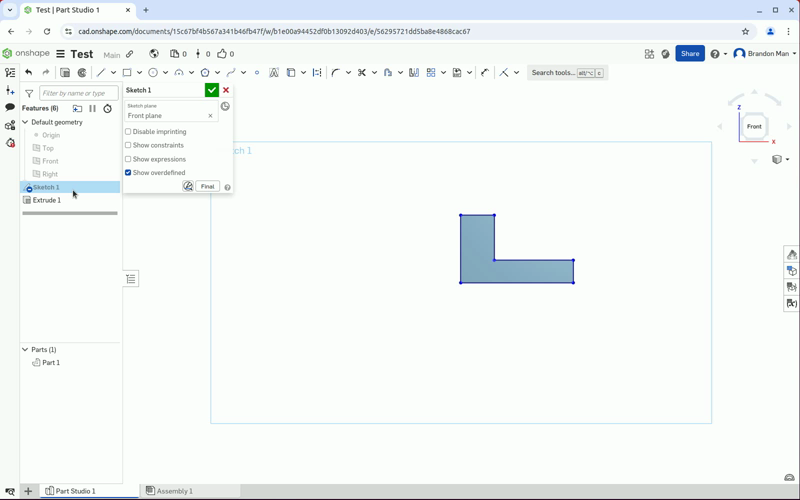
mouse_move(229, 92)
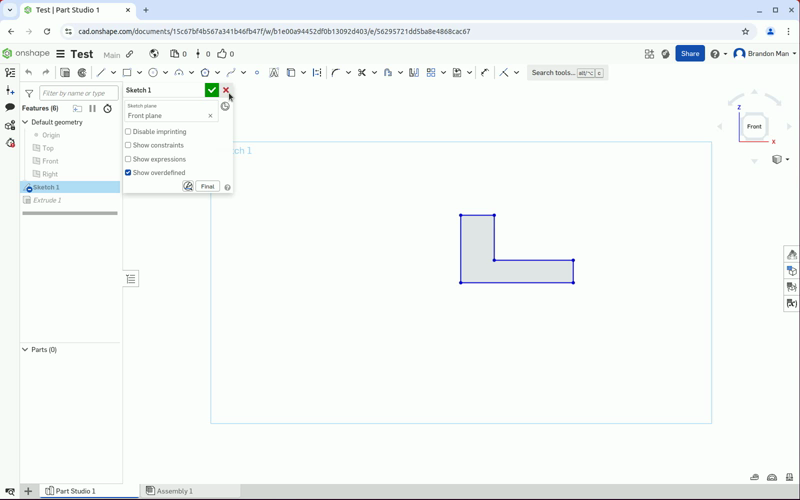
click(229, 92)
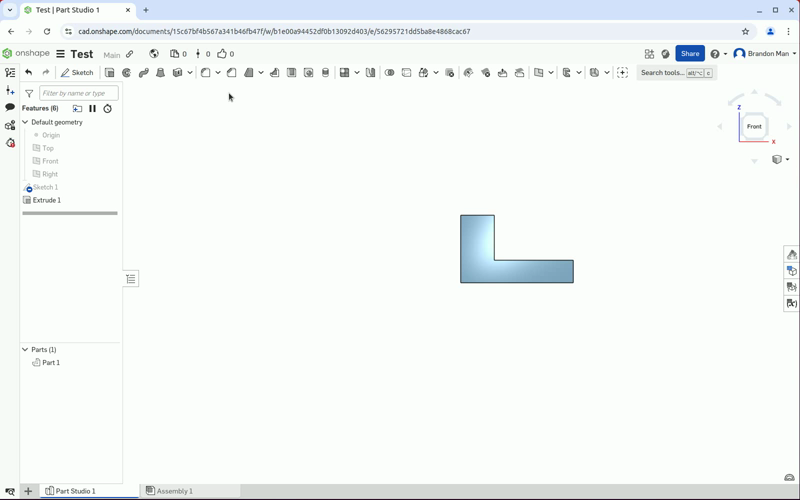
mouse_move(73, 352)
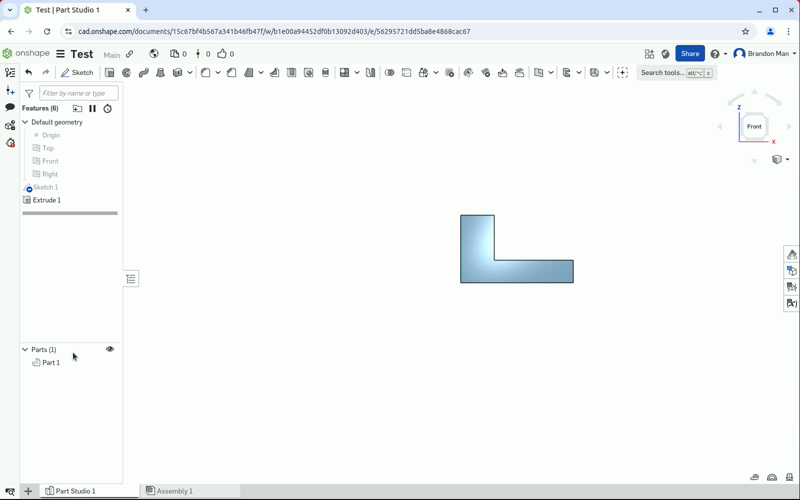
key(y)
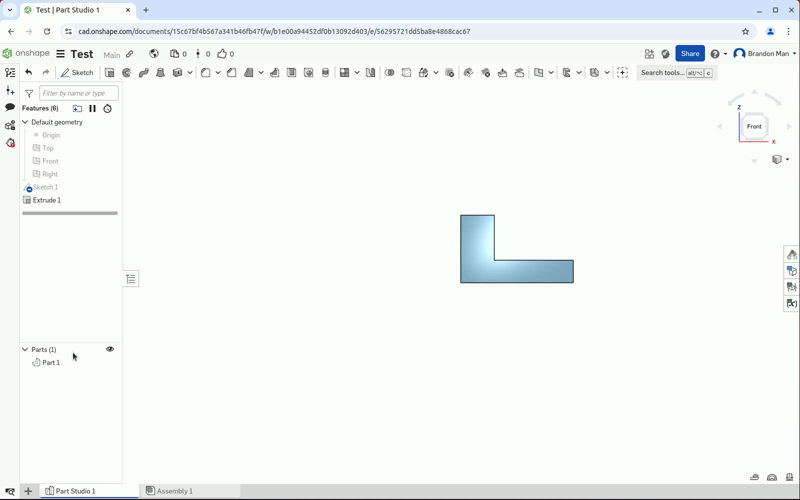
key(shift+p)
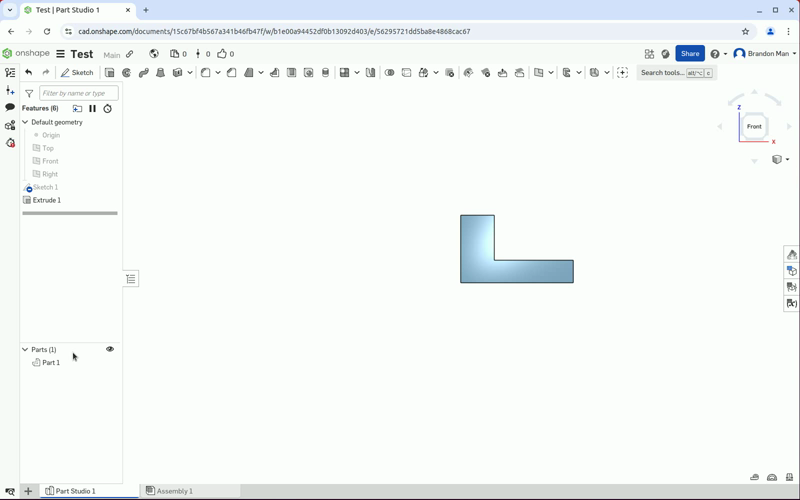
key(space)
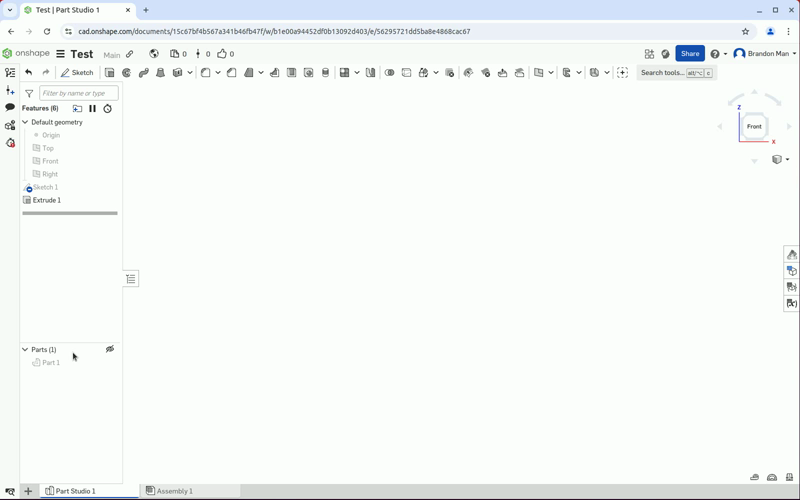
key_down(shift)
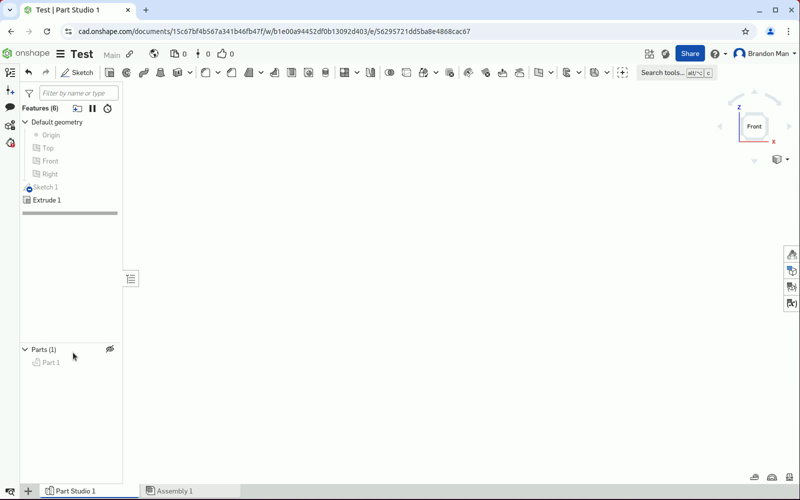
key(down)
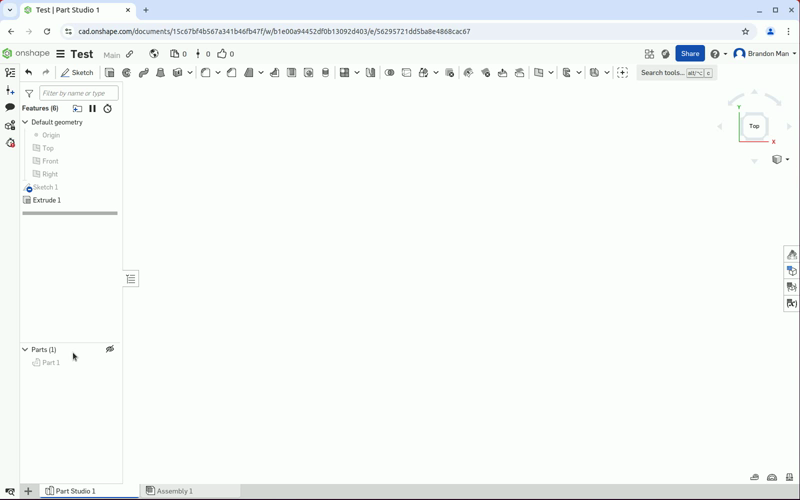
key_up(shift)
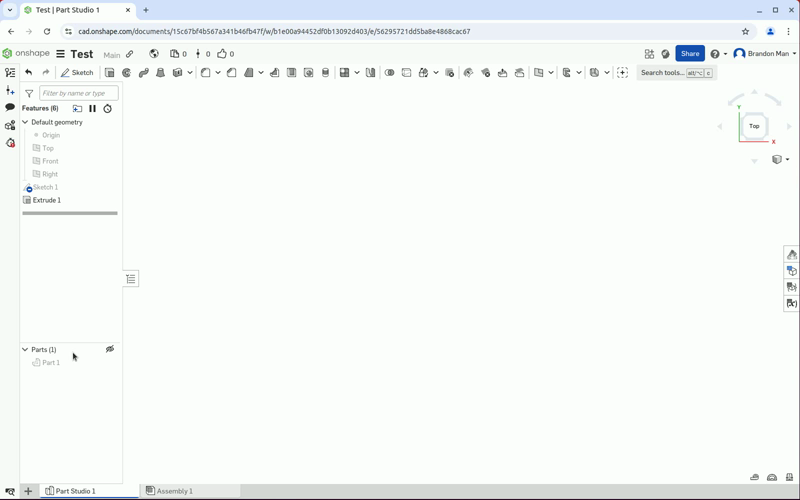
mouse_move(73, 352)
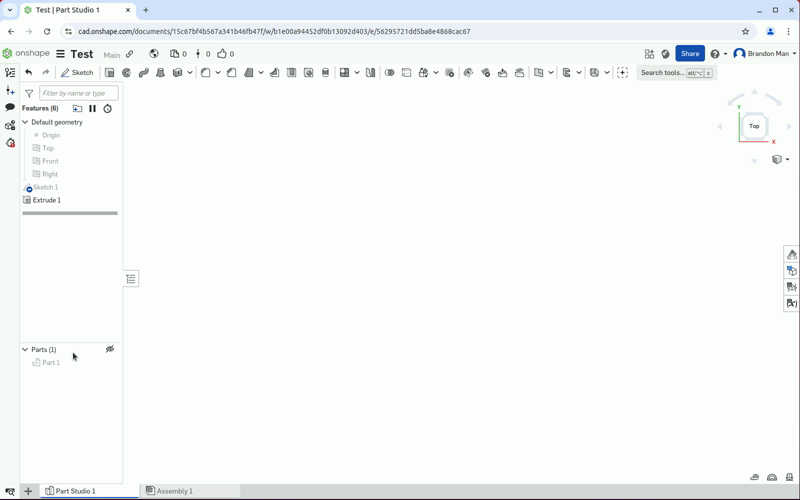
key(shift+y)
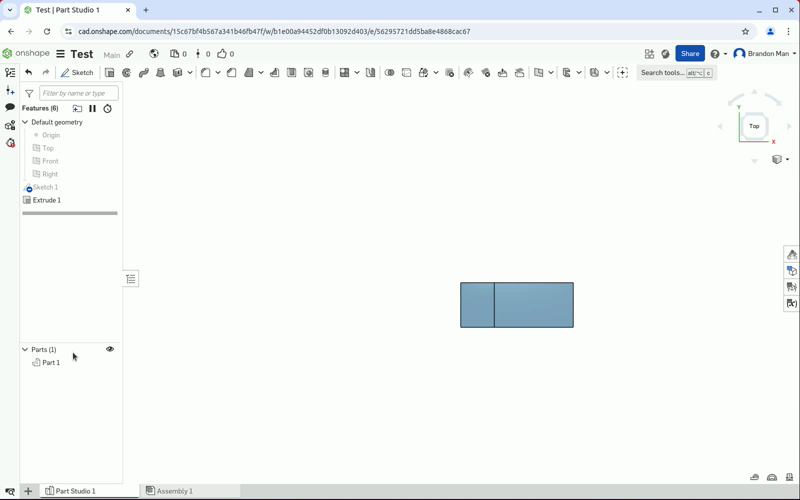
mouse_move(541, 75)
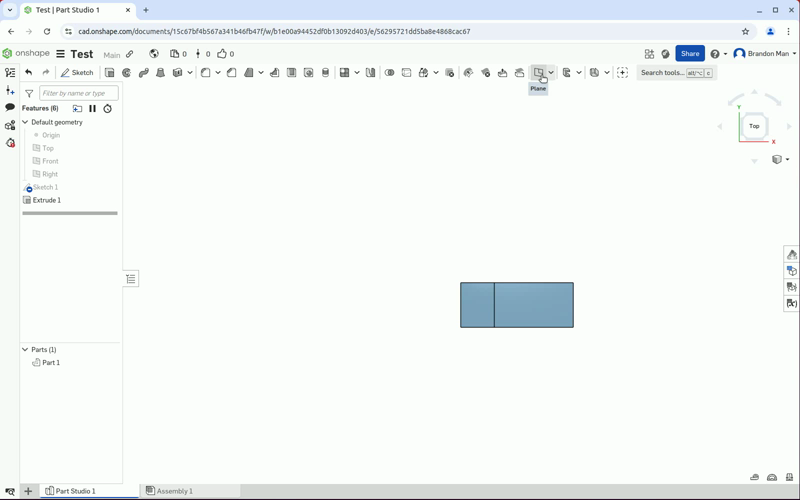
click(541, 75)
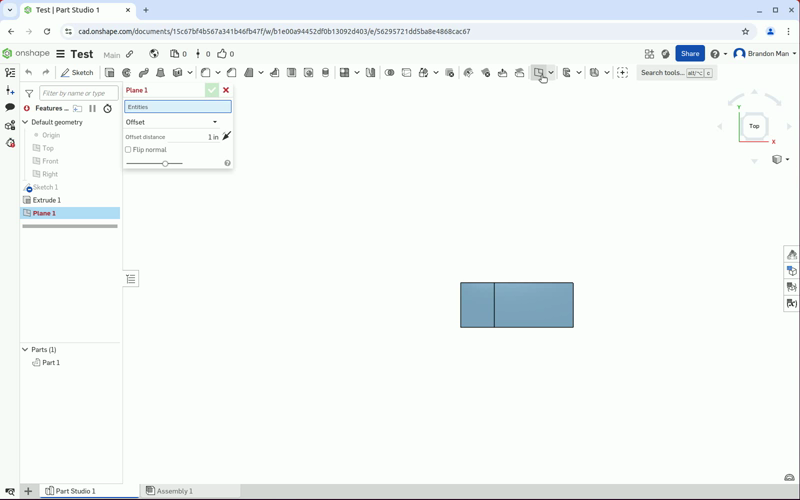
mouse_move(73, 150)
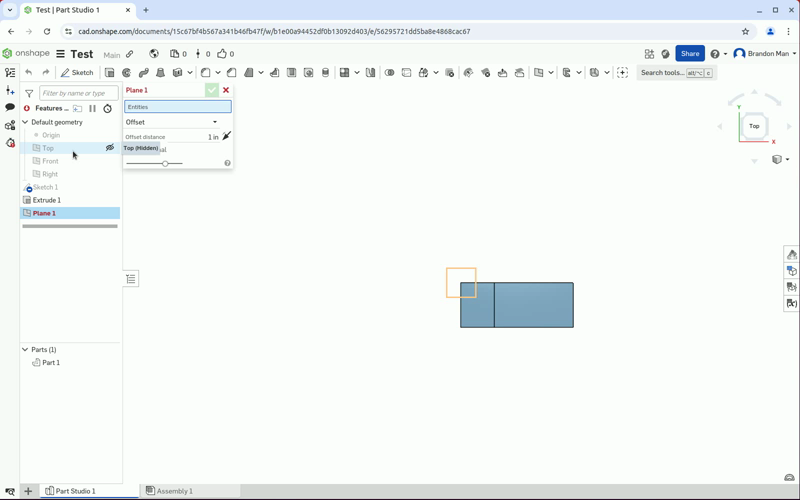
click(73, 150)
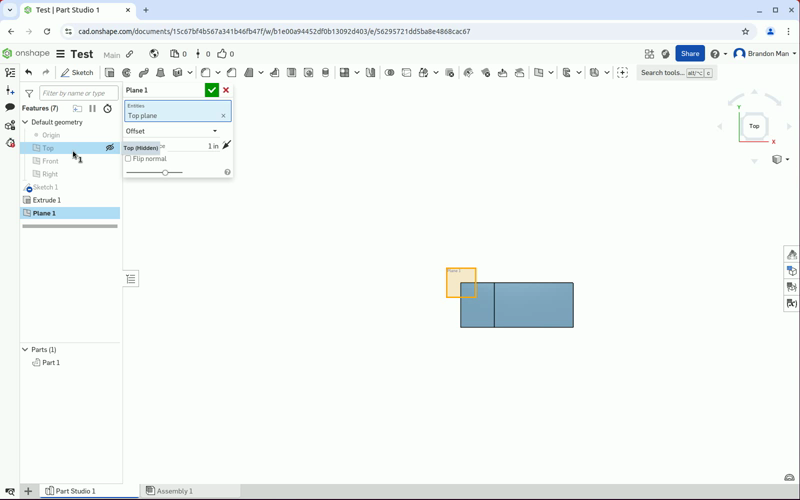
key(tab, 2)
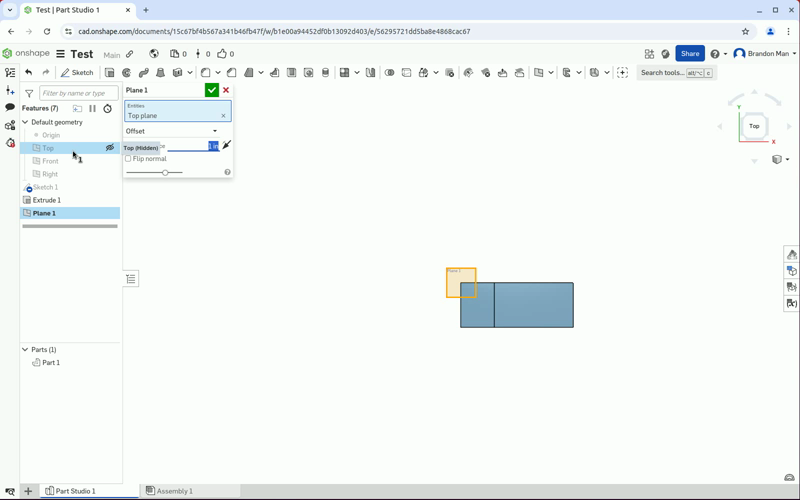
text(4.56)
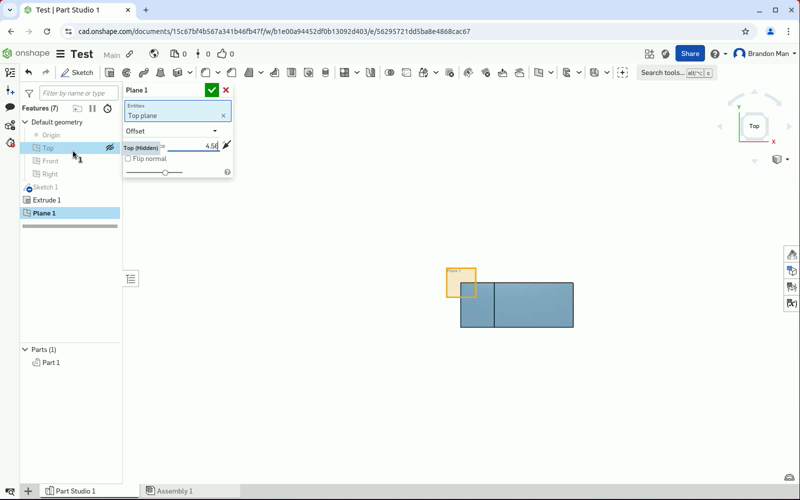
key(enter, 2)
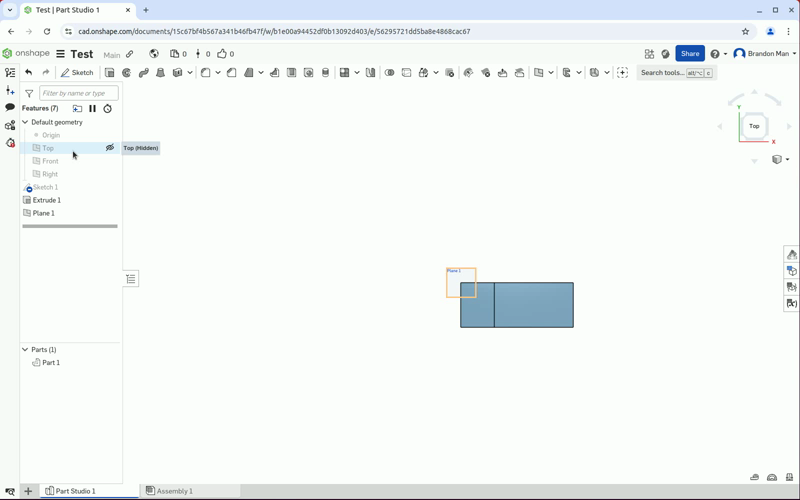
key(shift+s)
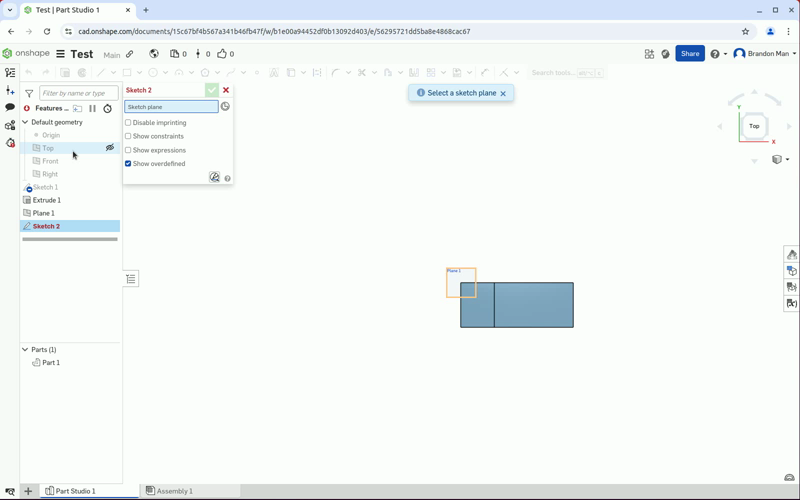
mouse_move(73, 215)
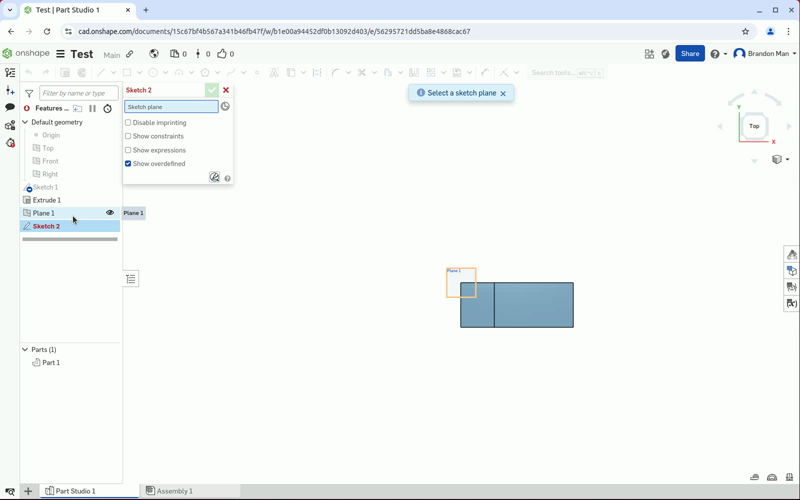
click(73, 215)
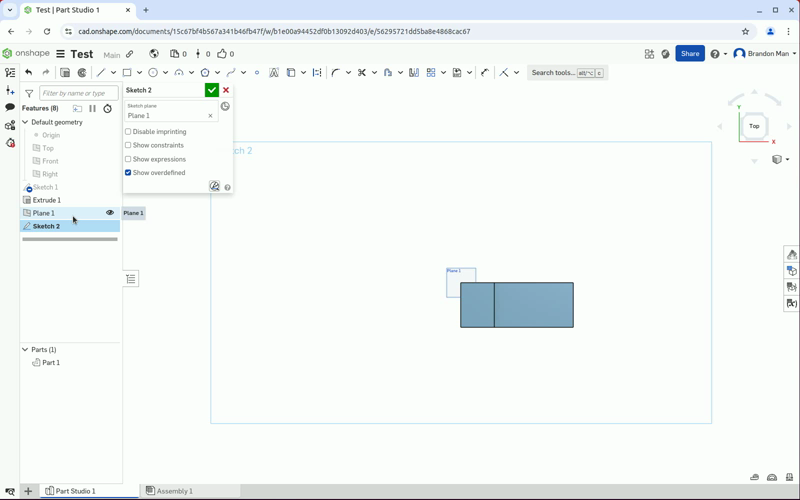
mouse_move(73, 352)
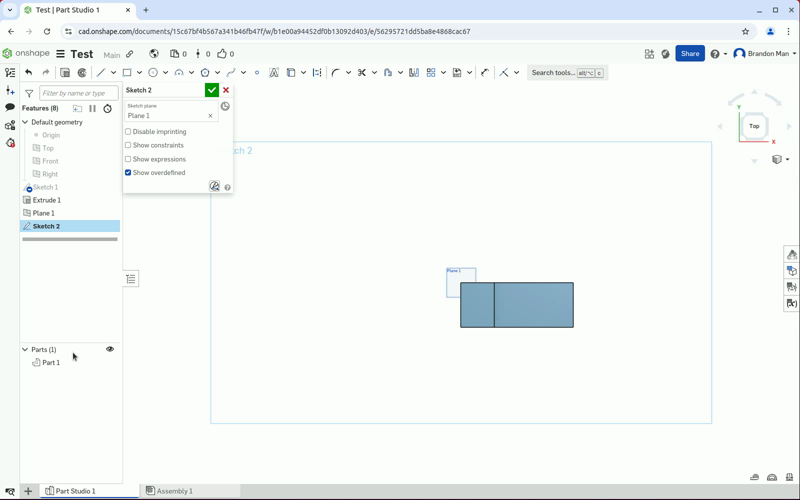
key(y)
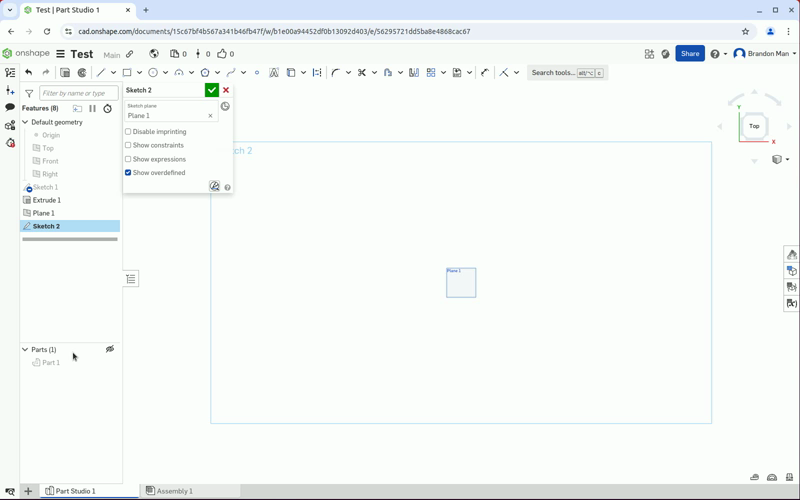
key(c)
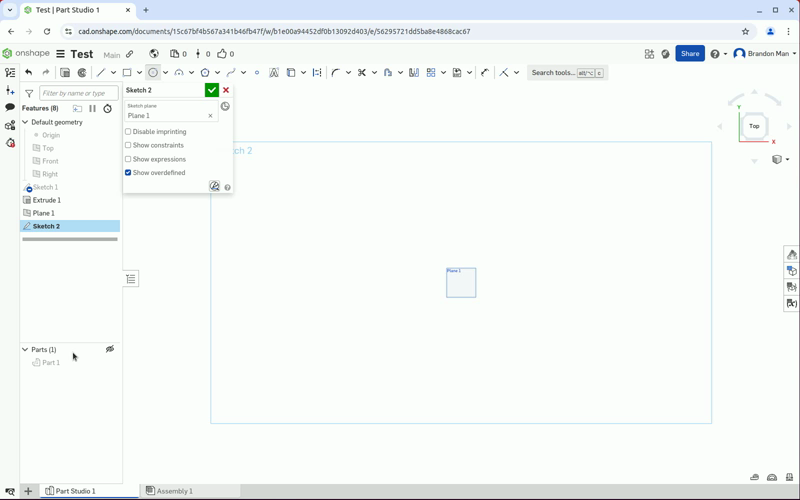
key_down(shift)
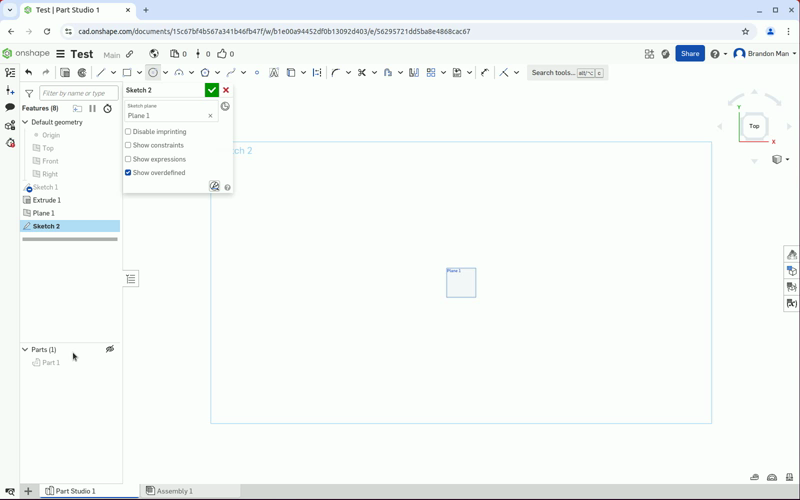
mouse_move(517, 305)
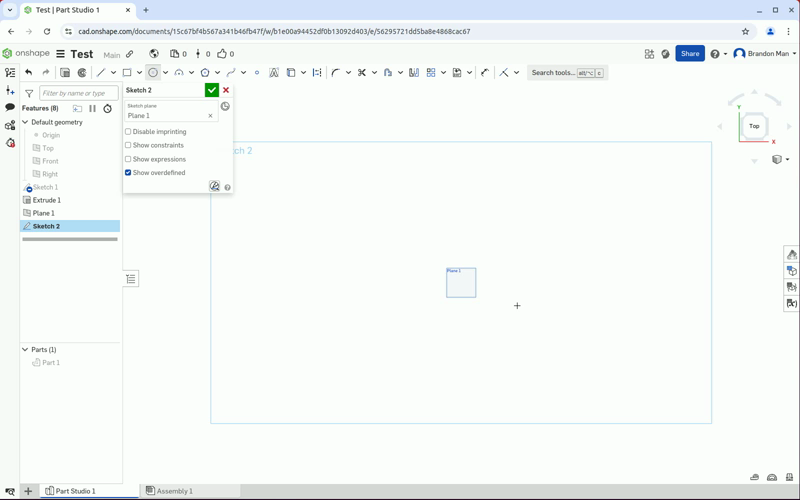
click(517, 305)
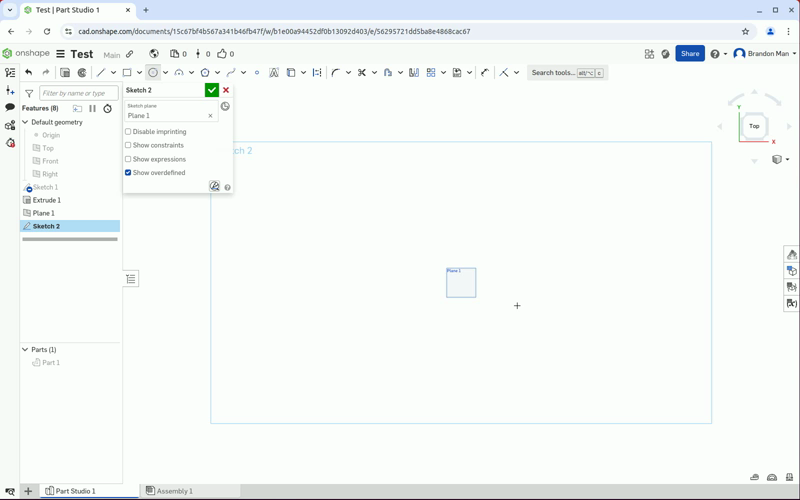
key_up(shift)
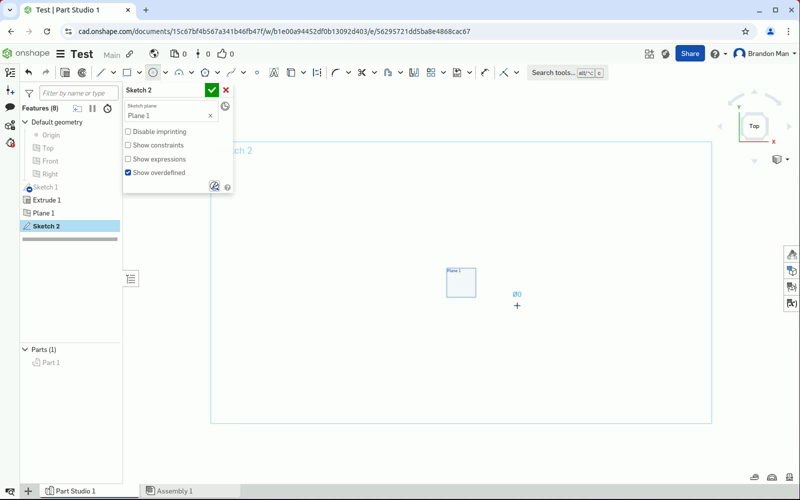
mouse_move(528, 305)
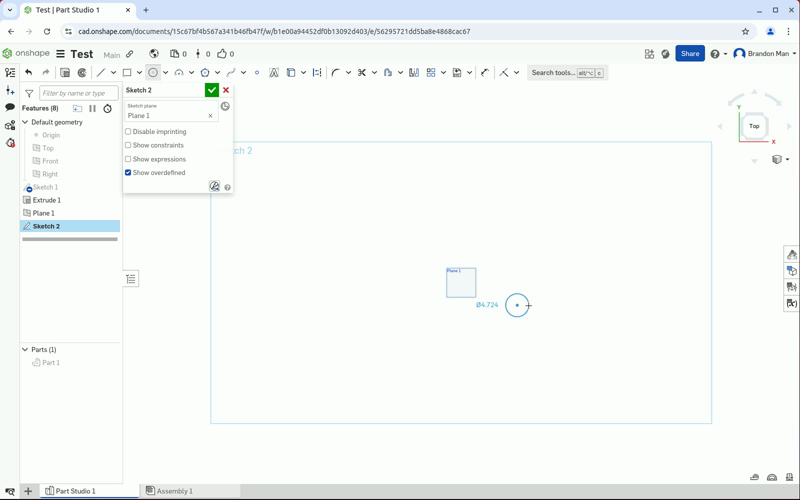
click(528, 305)
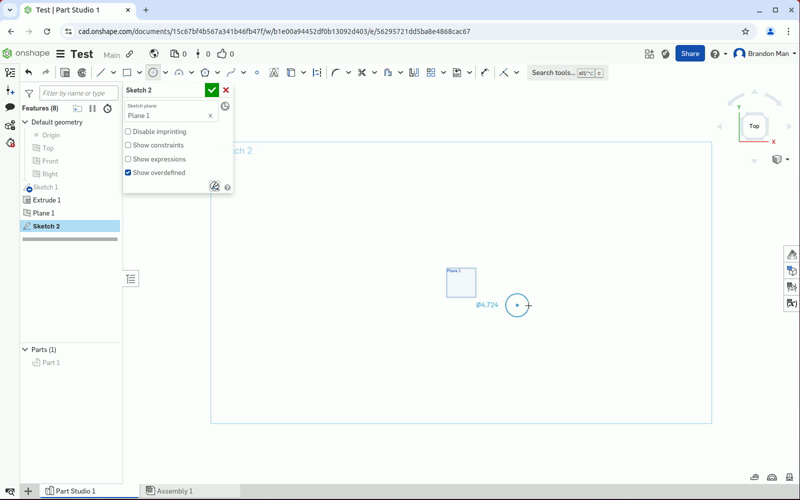
key(esc)
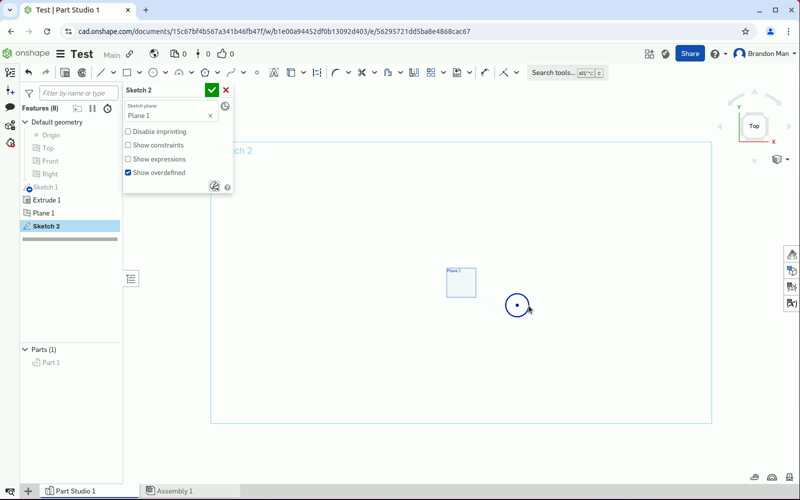
mouse_move(516, 296)
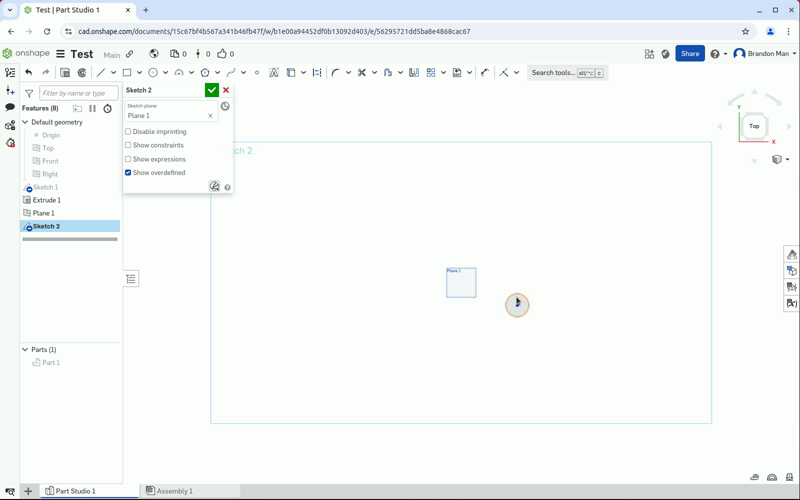
scroll(6)
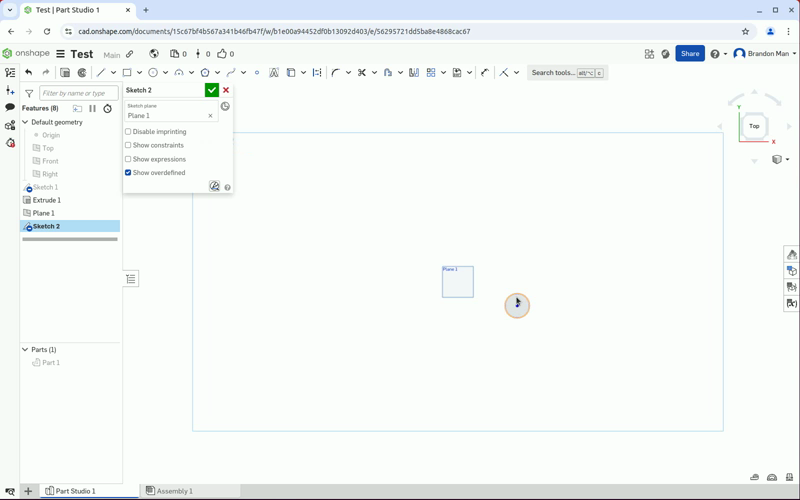
scroll(6)
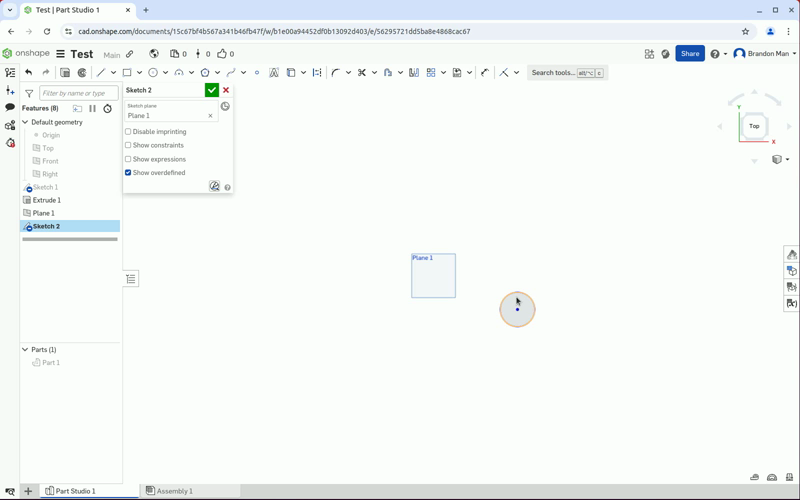
scroll(6)
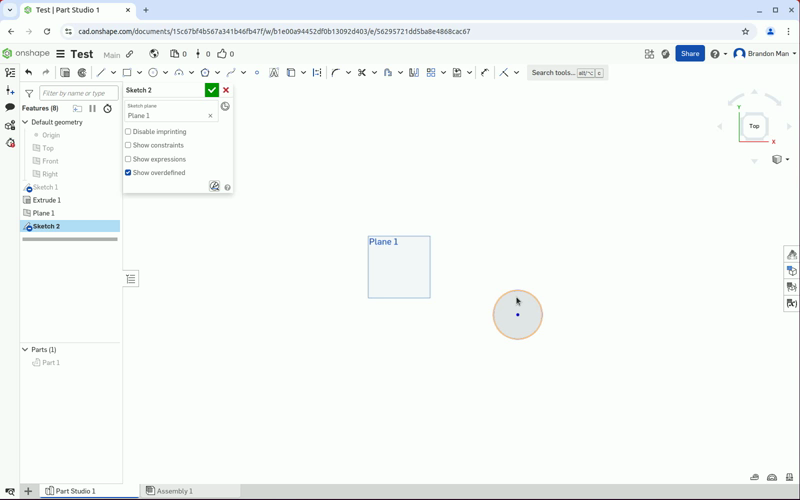
scroll(6)
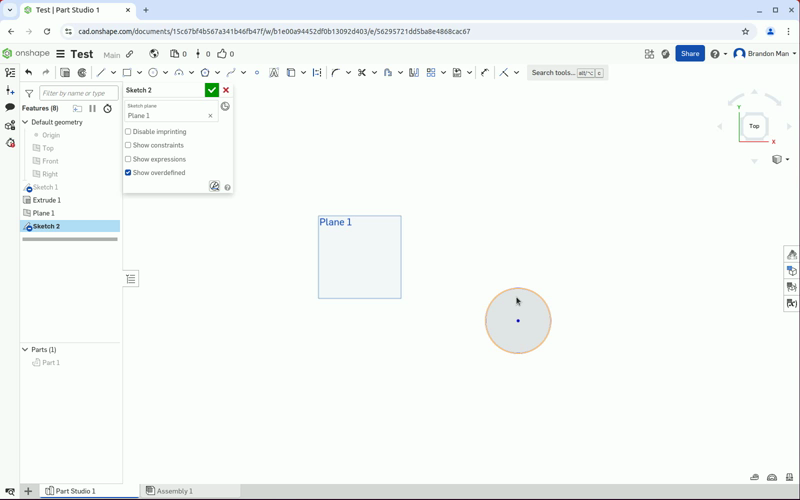
scroll(6)
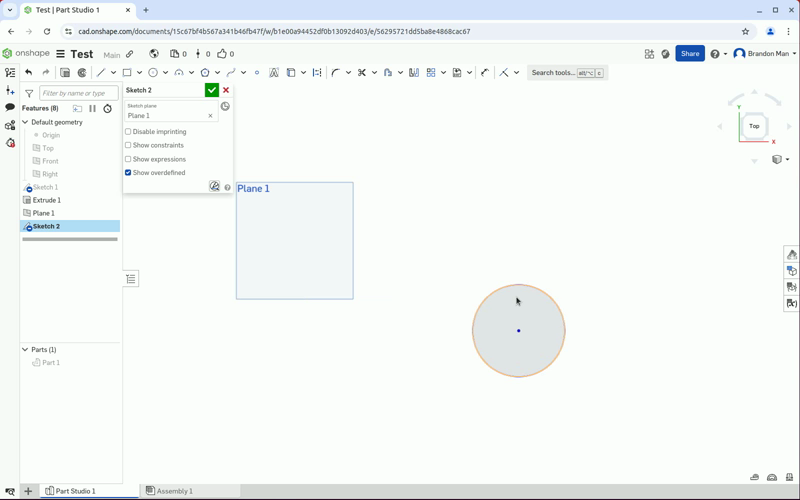
scroll(6)
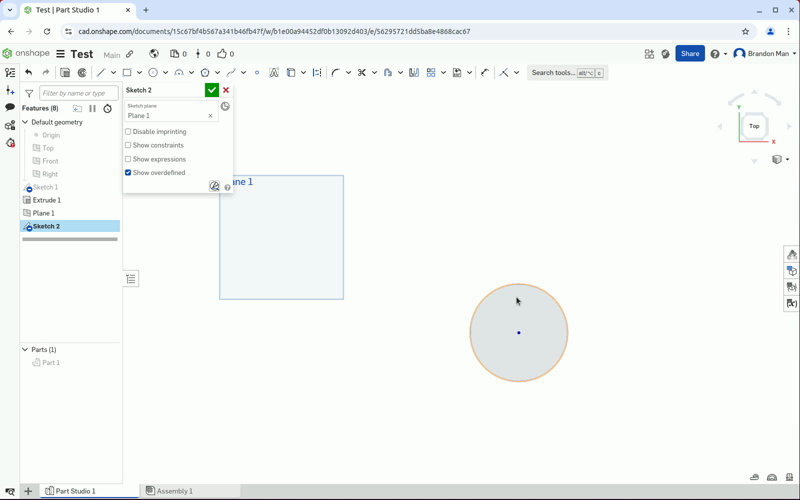
scroll(6)
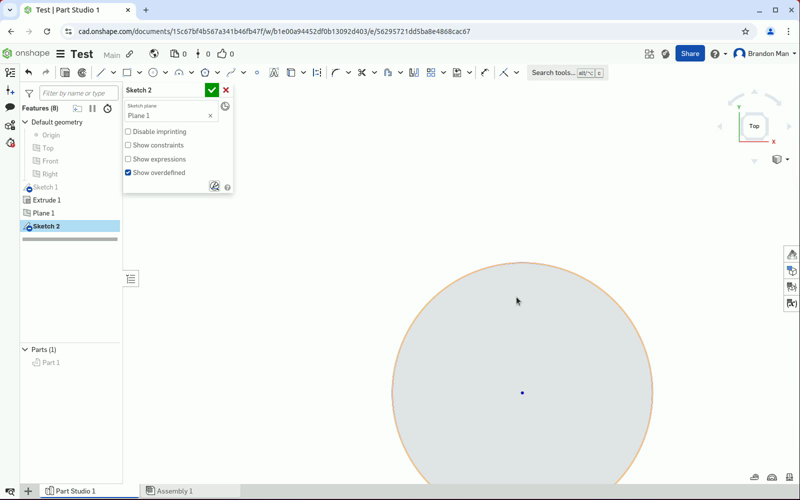
click(516, 296)
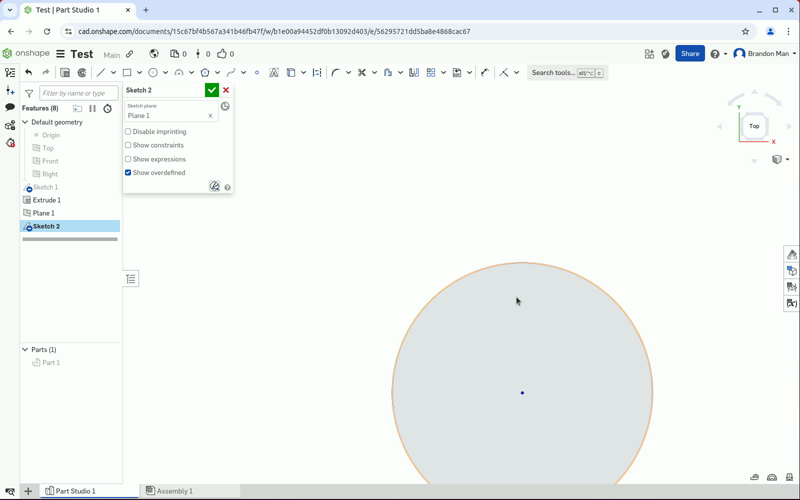
scroll(-6)
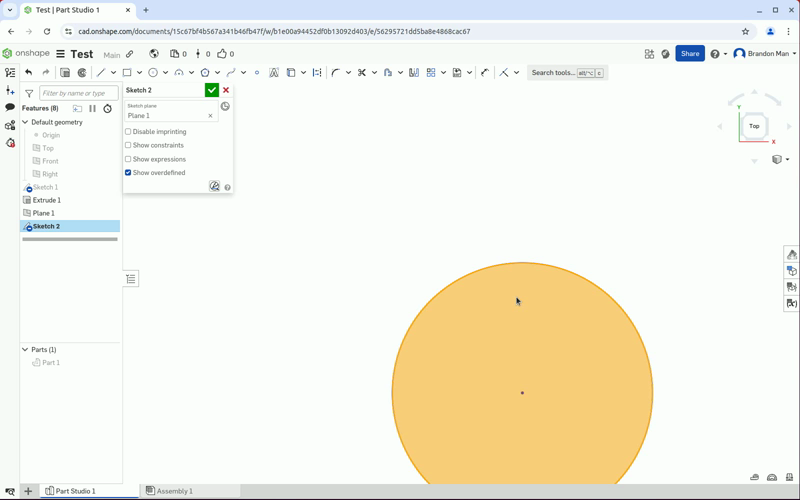
scroll(-6)
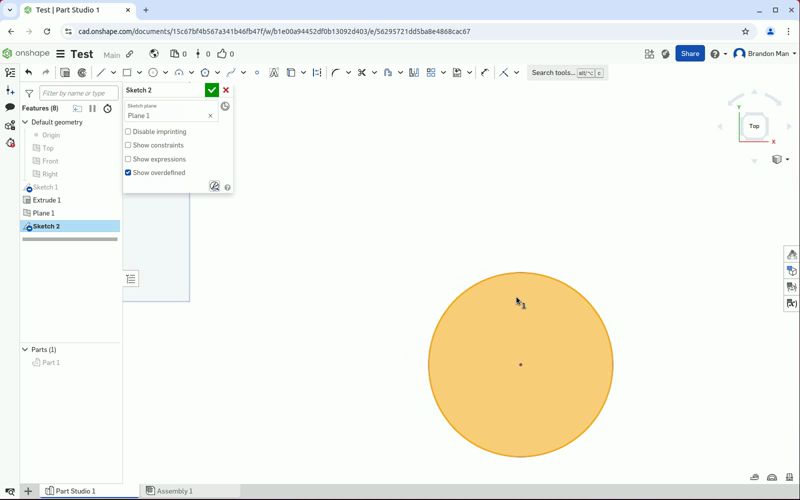
scroll(-6)
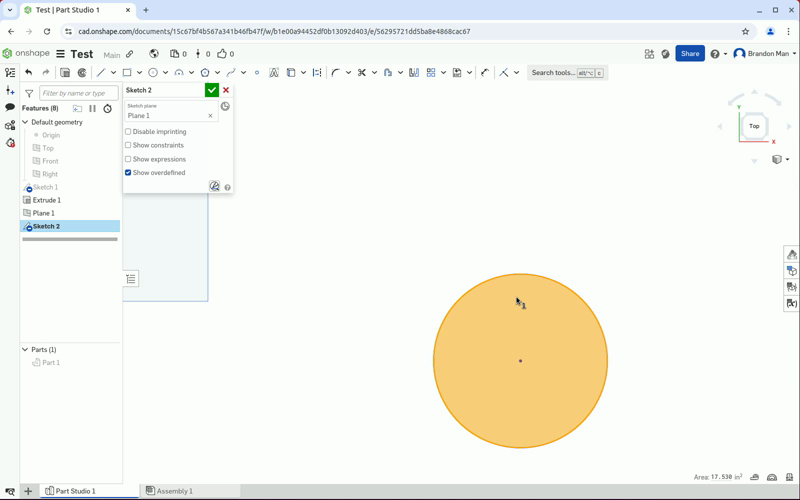
scroll(-6)
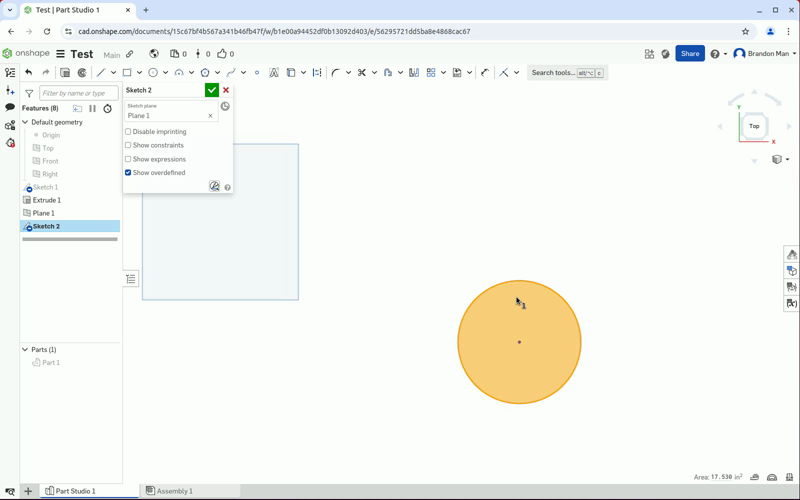
scroll(-6)
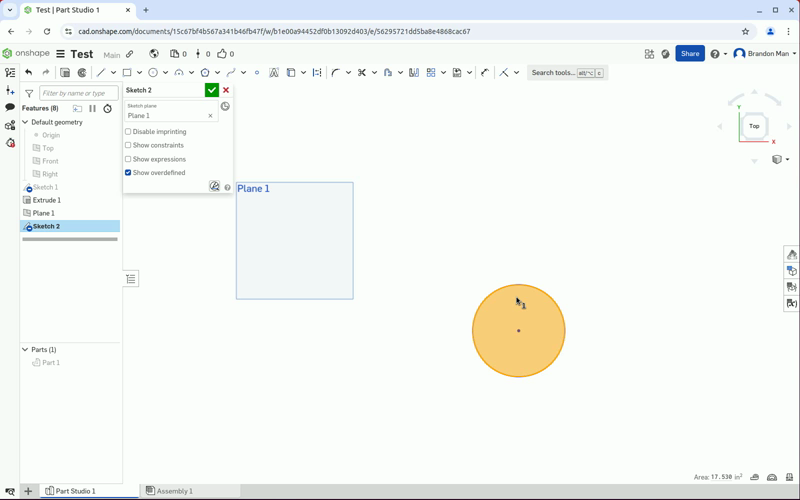
scroll(-6)
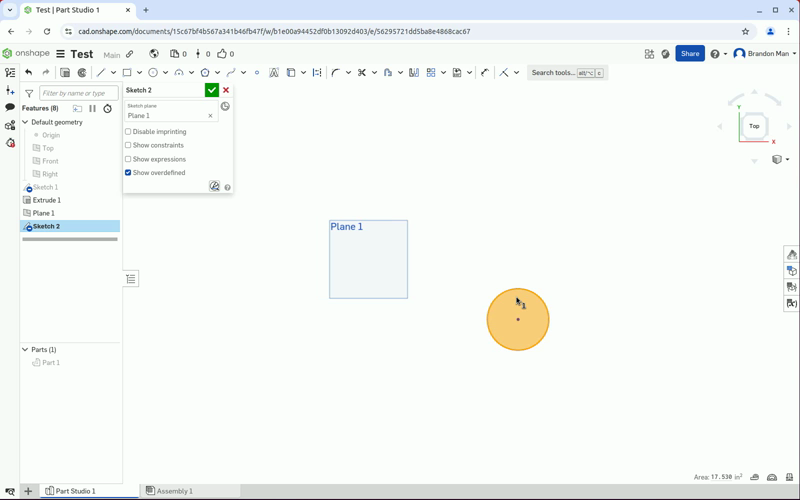
scroll(-6)
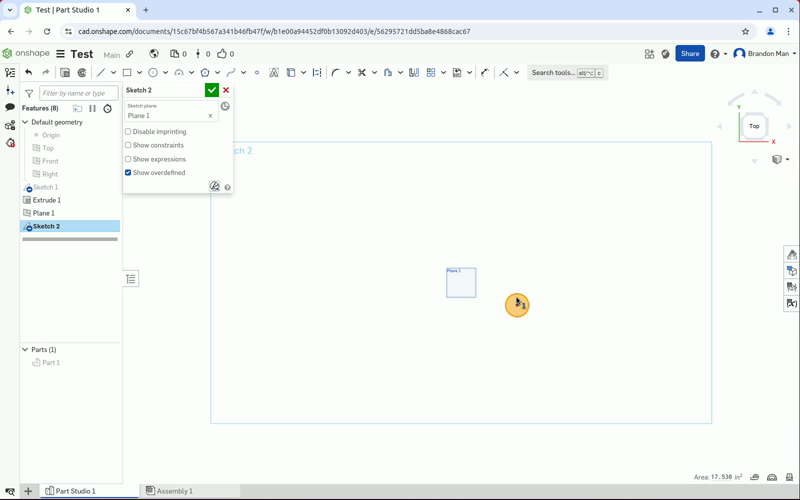
mouse_move(73, 352)
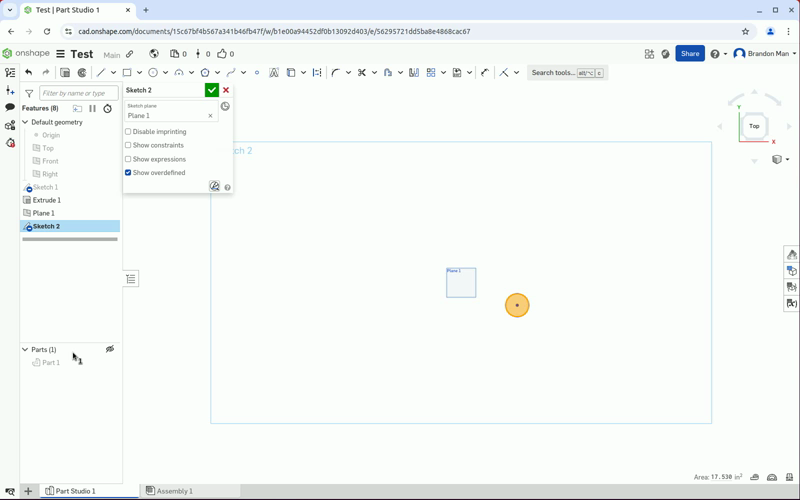
key(shift+y)
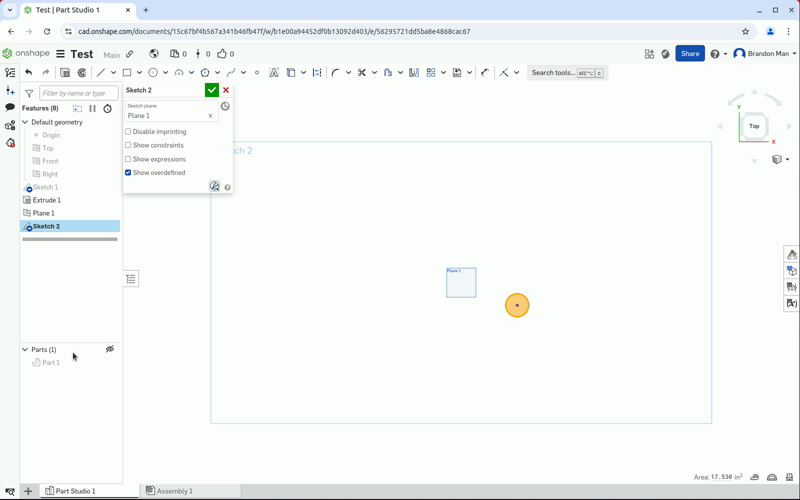
key(shift+e)
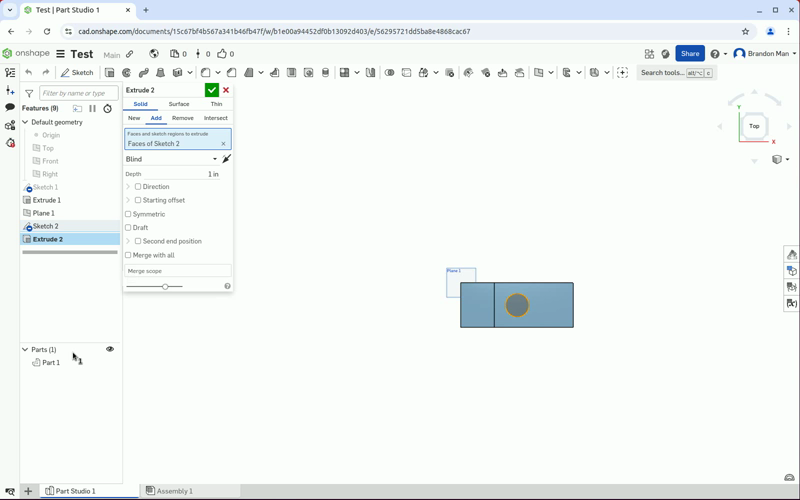
mouse_move(143, 106)
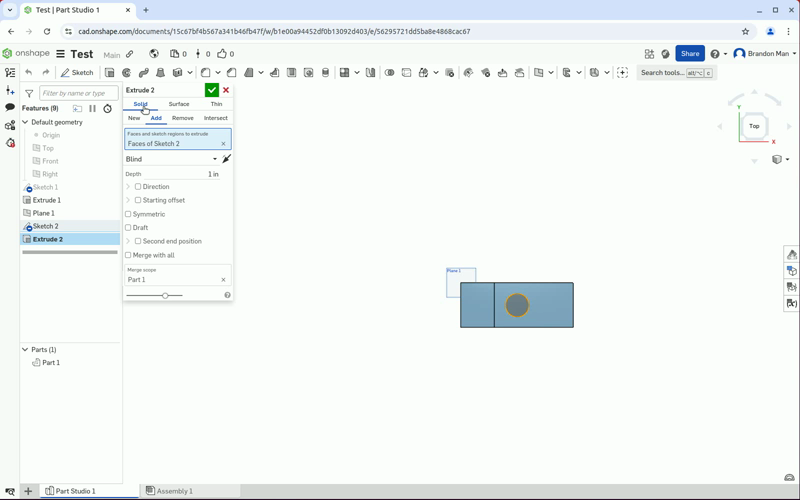
click(143, 106)
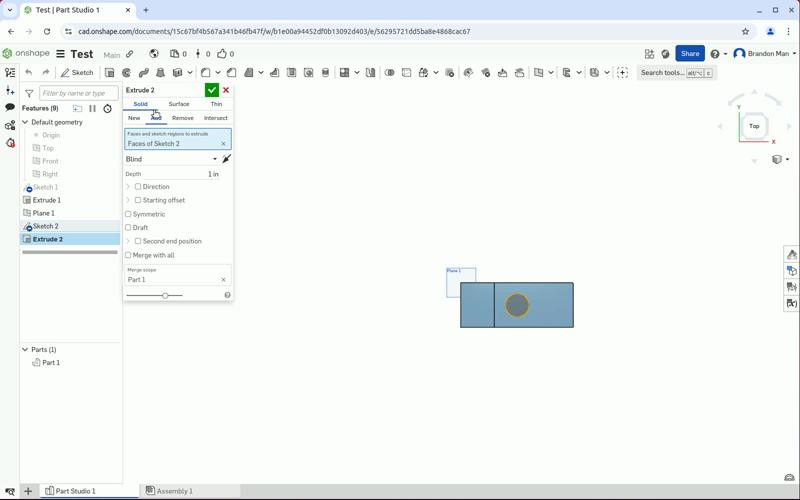
mouse_move(186, 120)
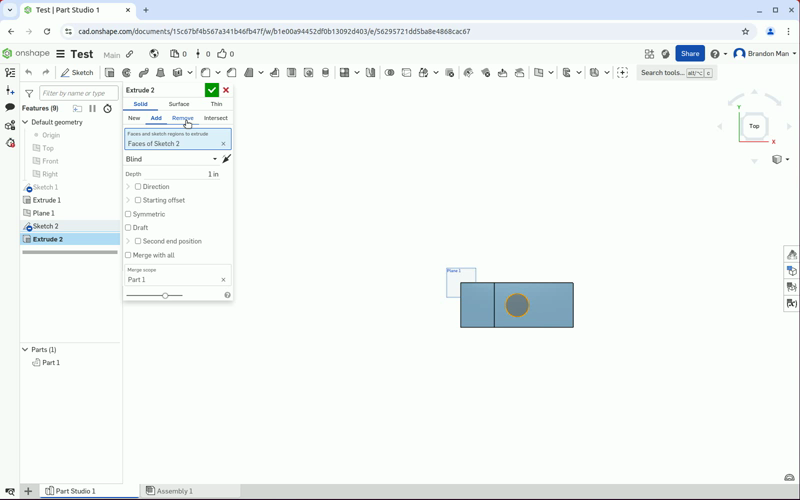
click(186, 120)
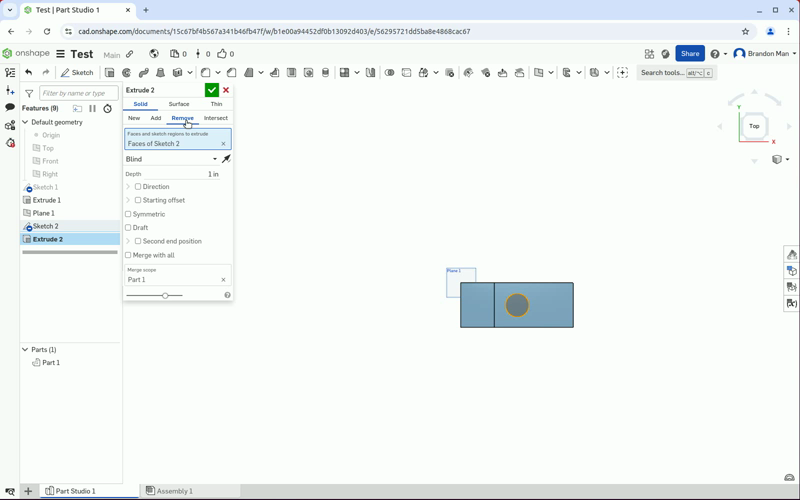
key(tab, 4)
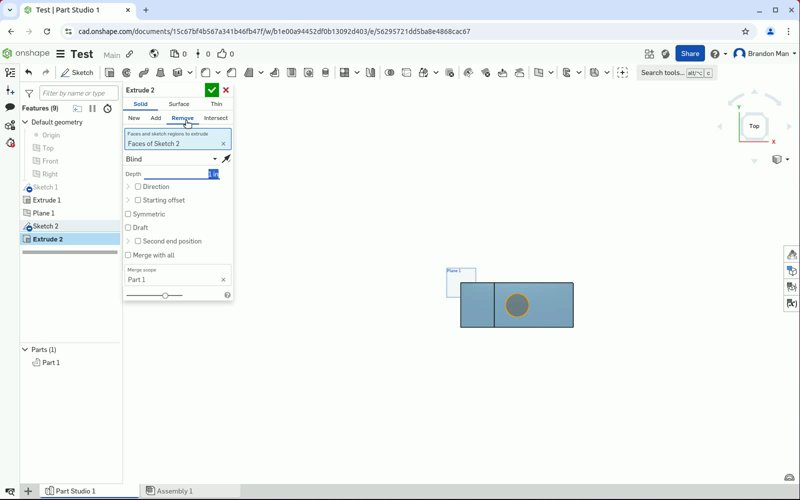
text(9.147)
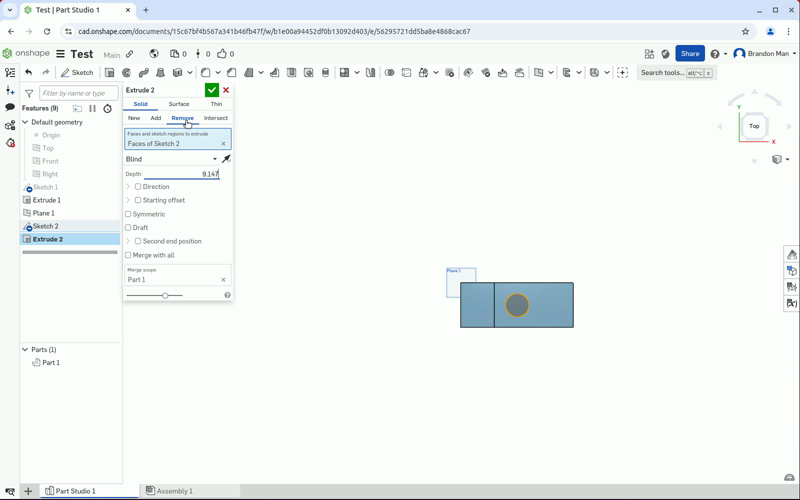
key(tab, 6)
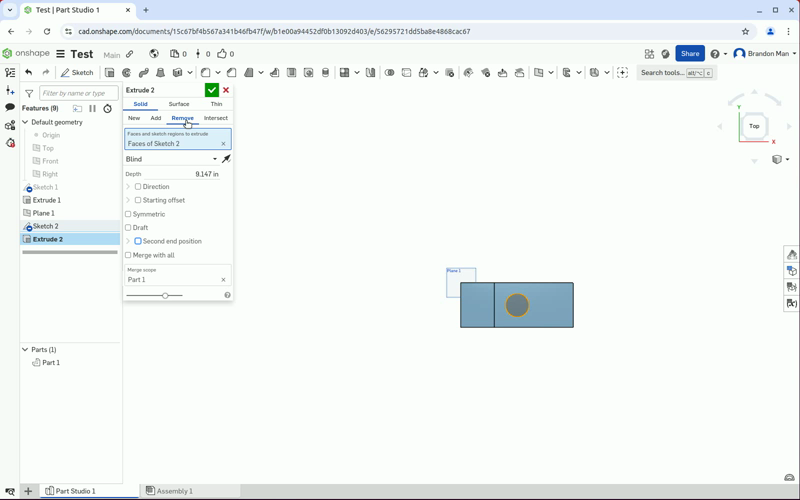
key(space)
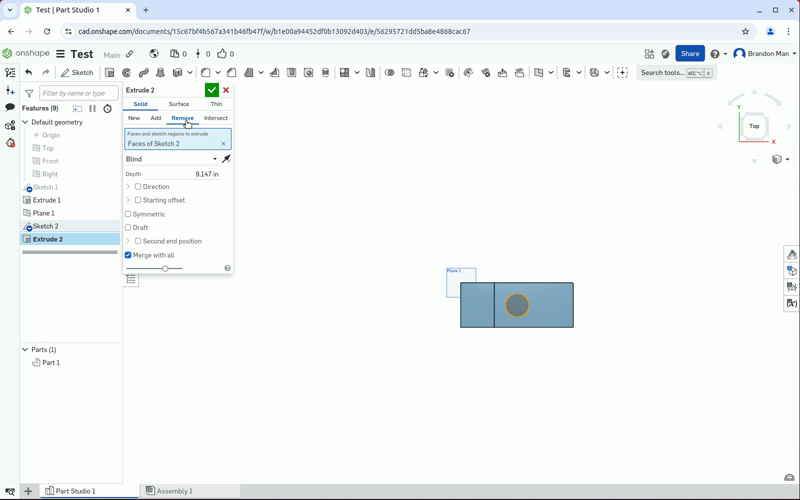
key(enter)
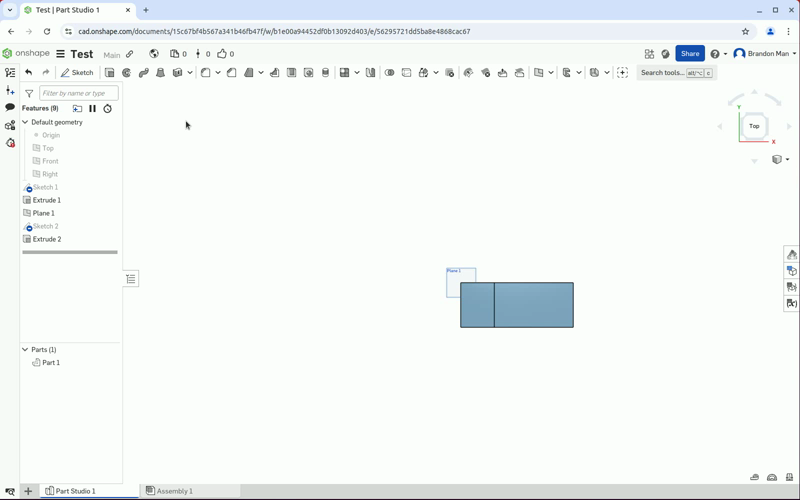
key(shift+h)
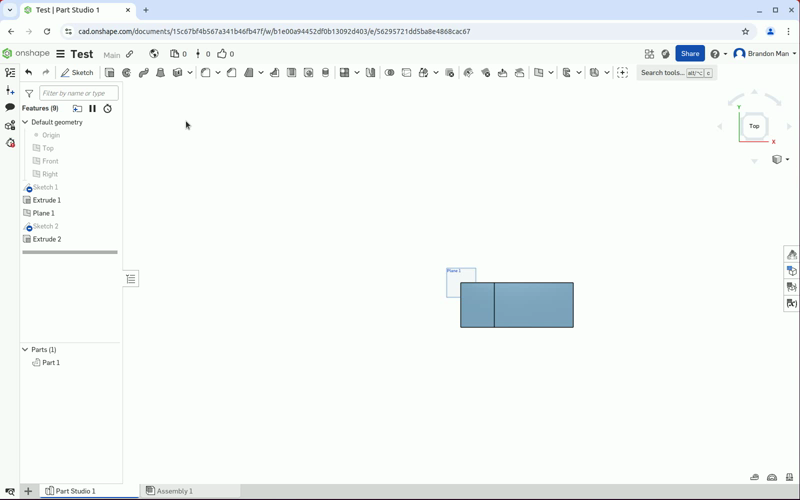
key(shift+h)
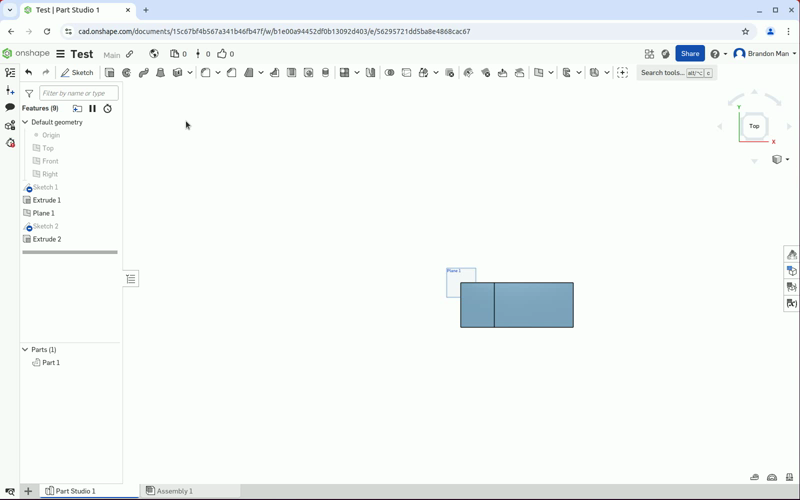
mouse_move(73, 189)
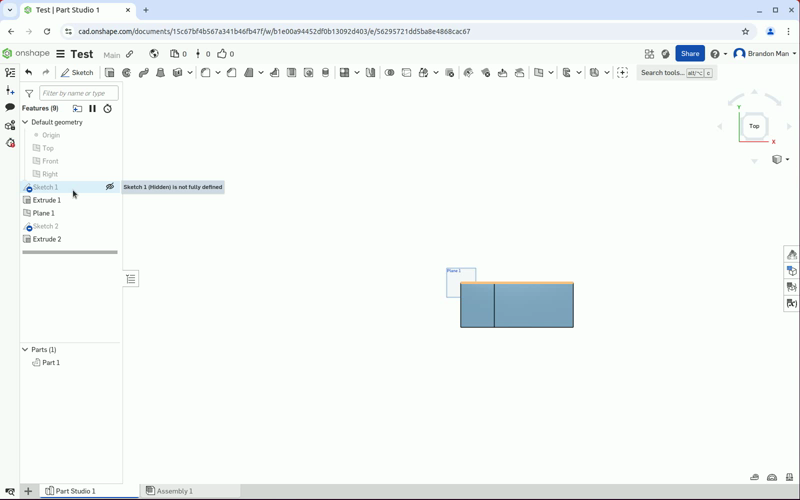
click(73, 189)
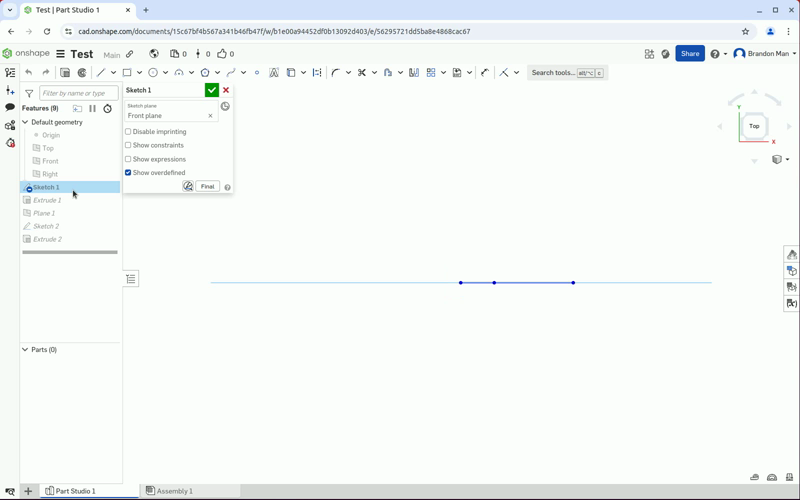
mouse_move(229, 92)
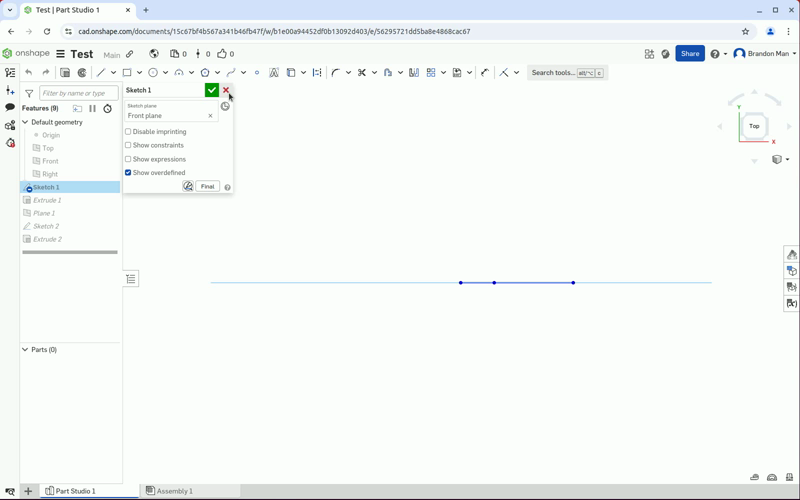
click(229, 92)
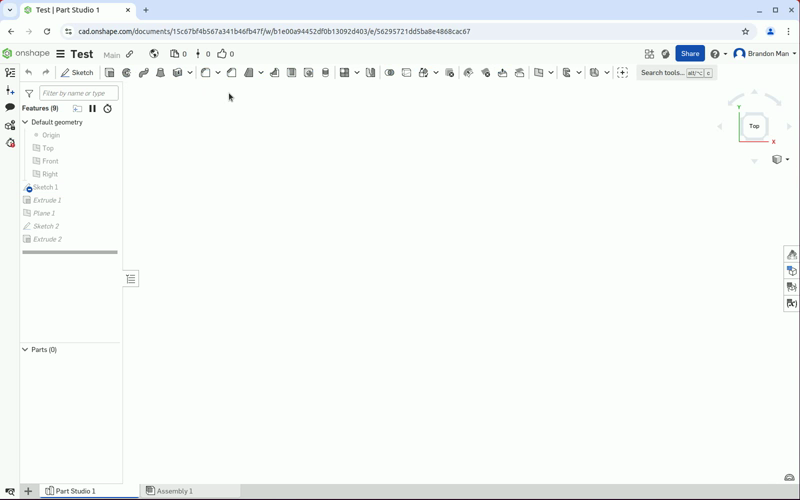
key(shift+s)
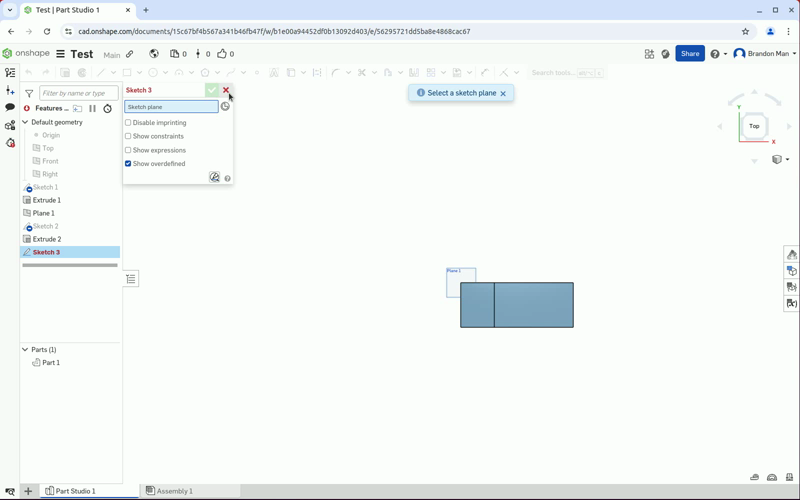
mouse_move(73, 215)
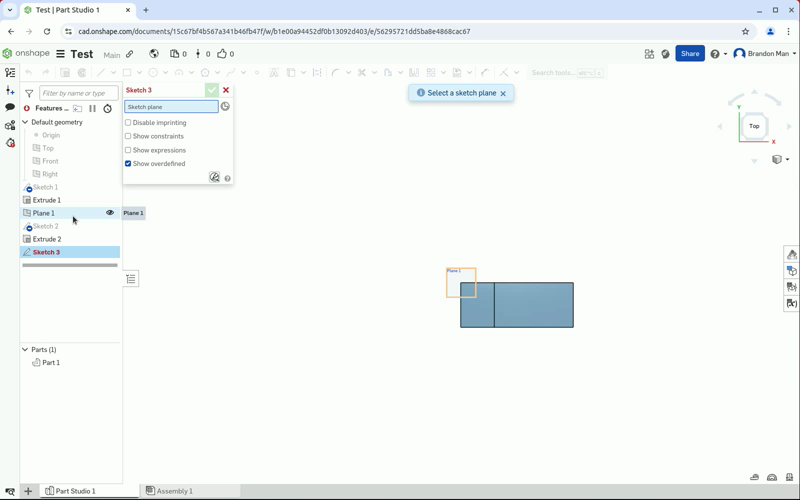
click(73, 215)
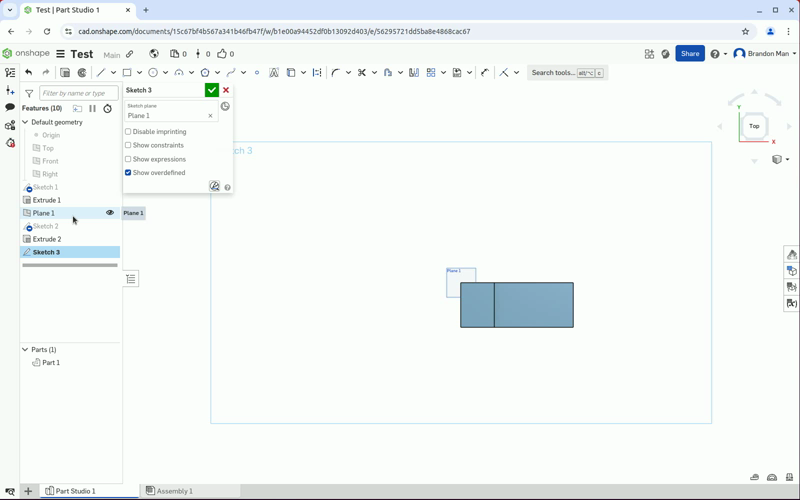
mouse_move(73, 352)
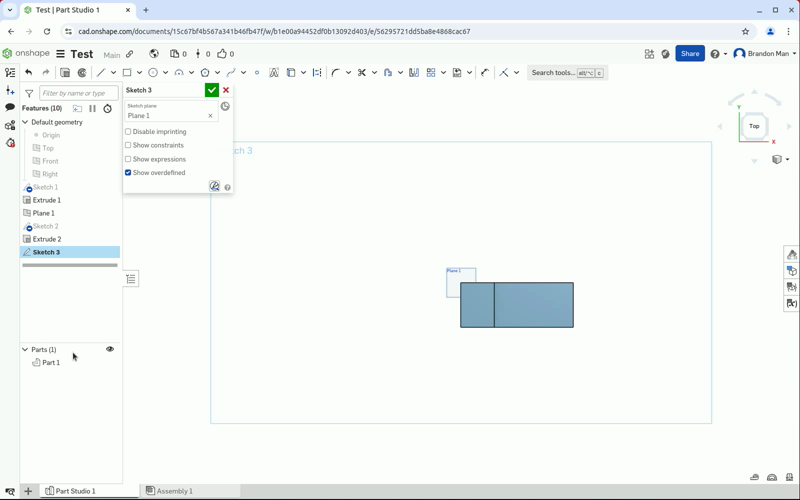
key(y)
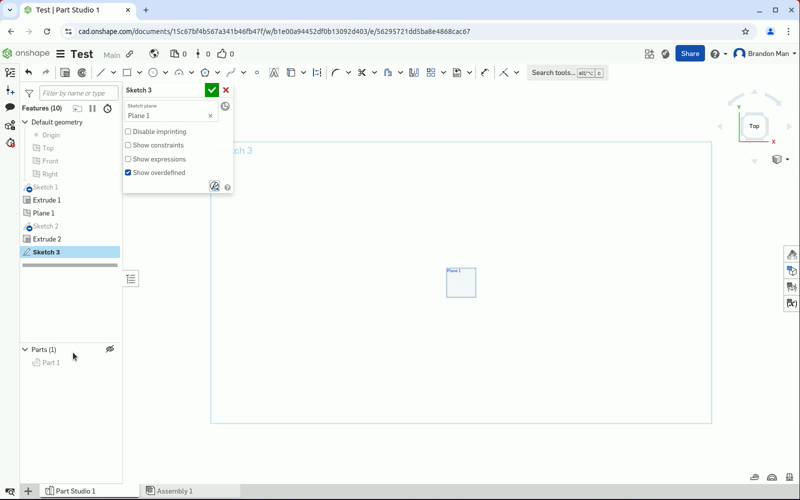
key(c)
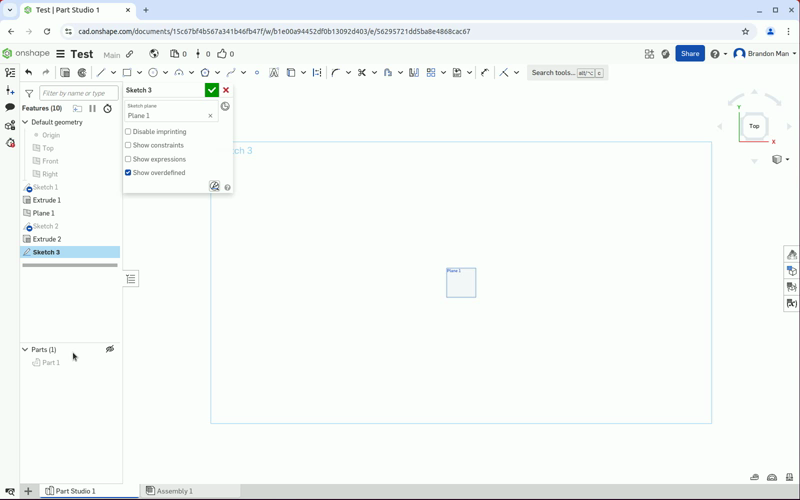
key_down(shift)
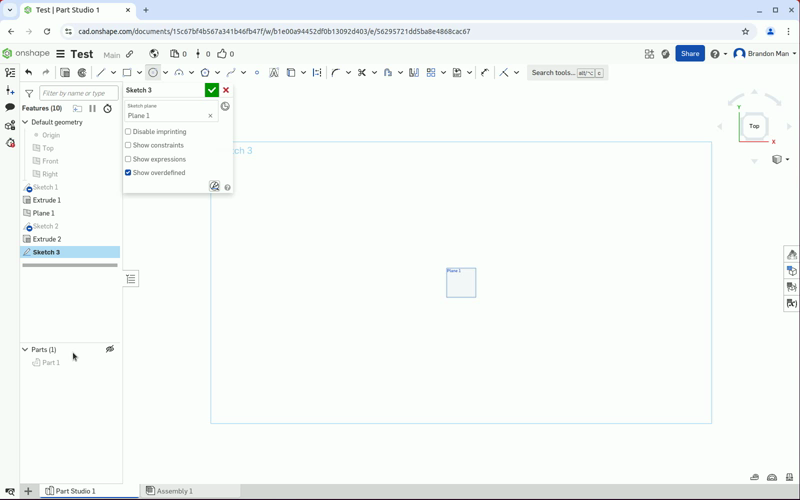
mouse_move(551, 305)
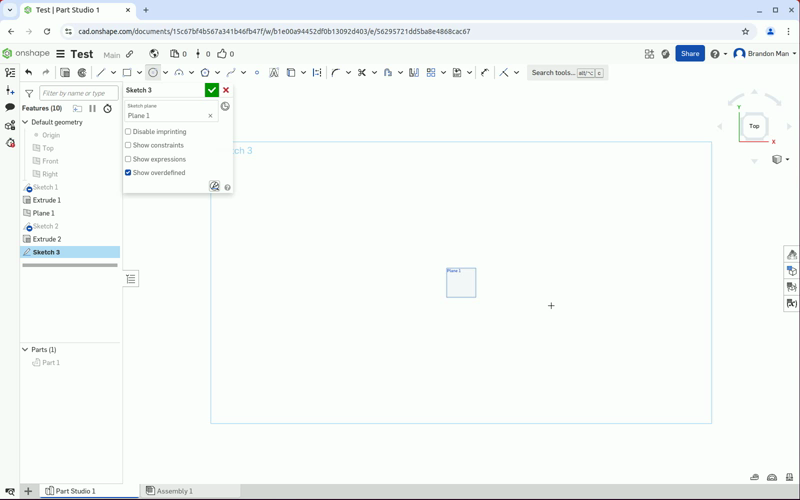
click(551, 305)
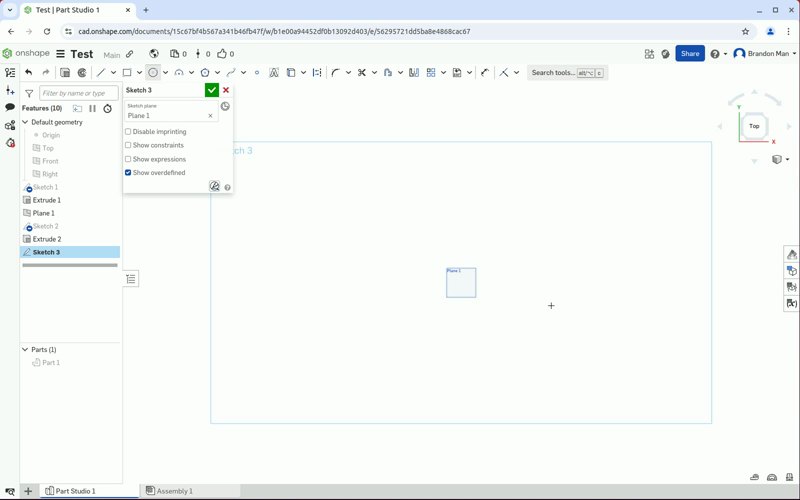
key_up(shift)
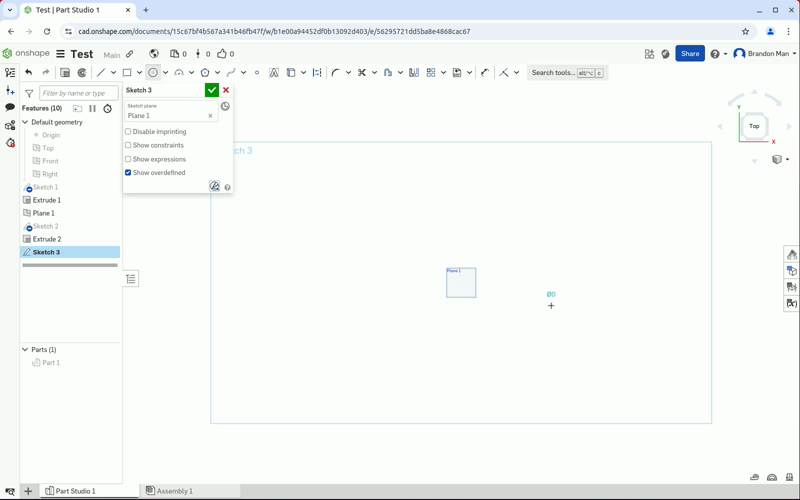
mouse_move(562, 305)
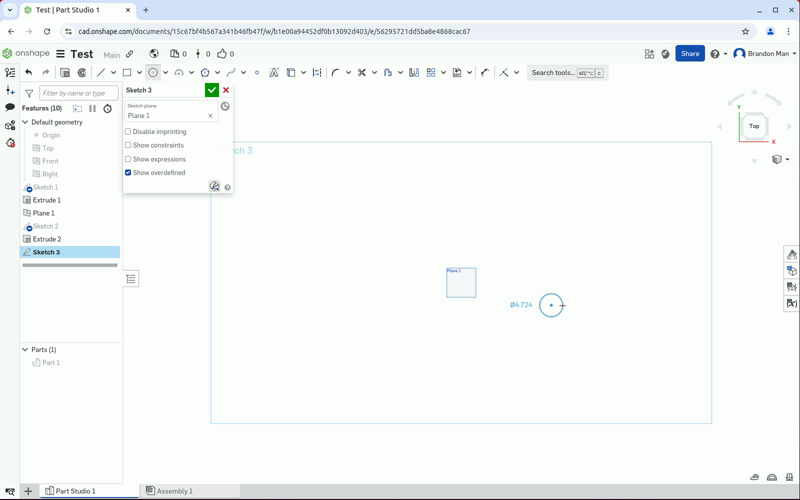
click(562, 305)
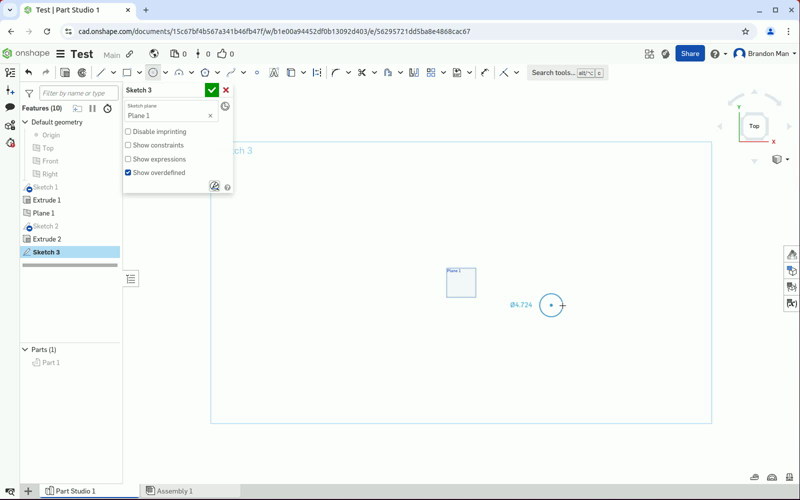
key(esc)
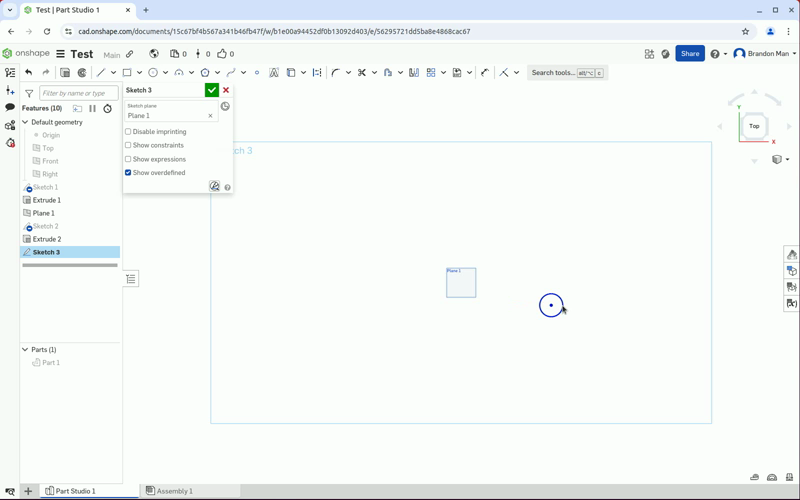
mouse_move(546, 312)
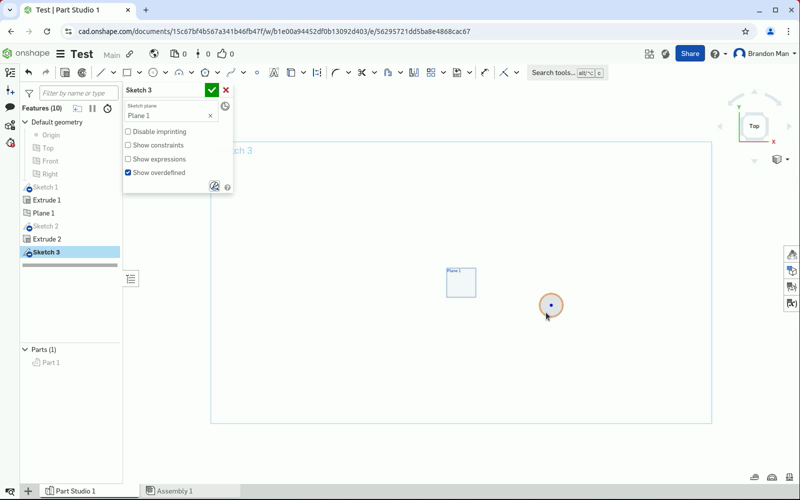
scroll(6)
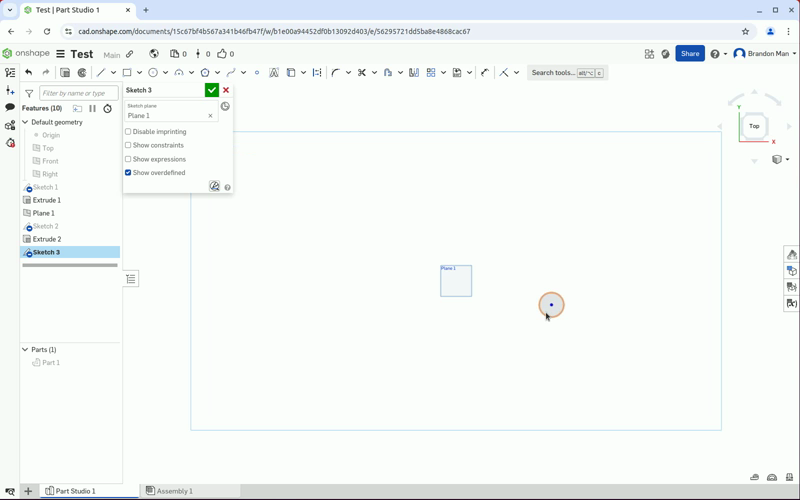
scroll(6)
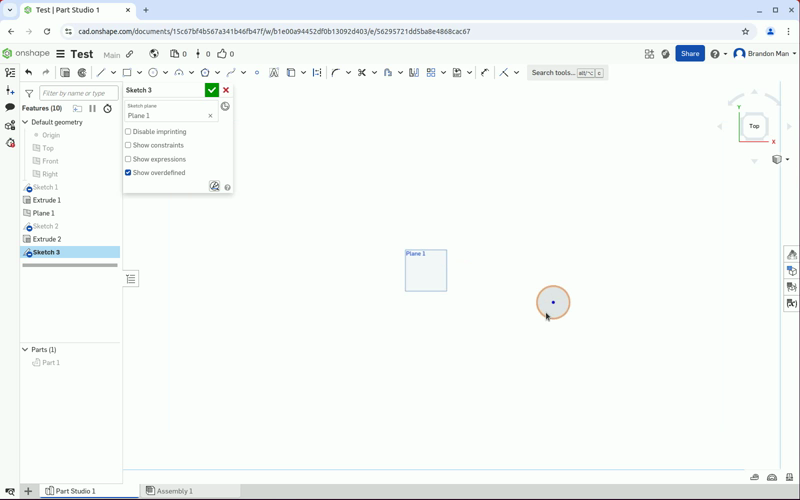
scroll(6)
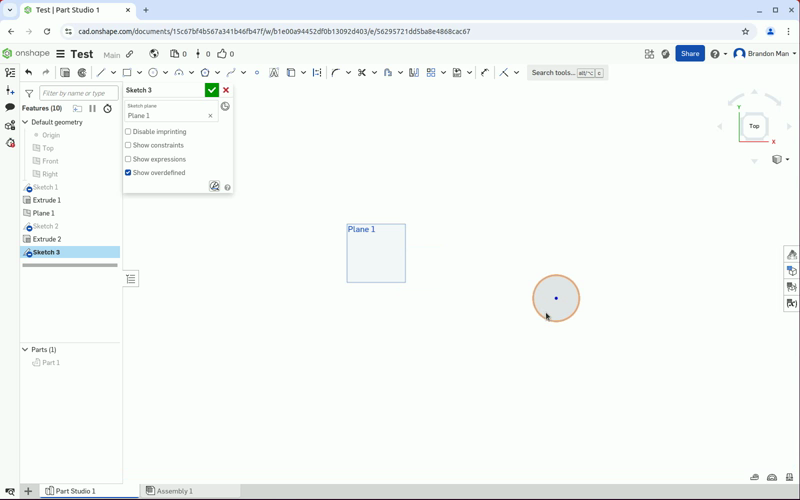
scroll(6)
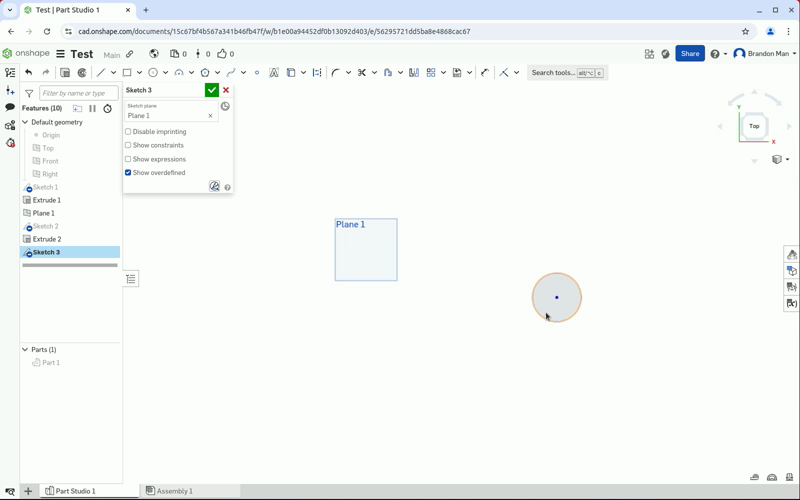
scroll(6)
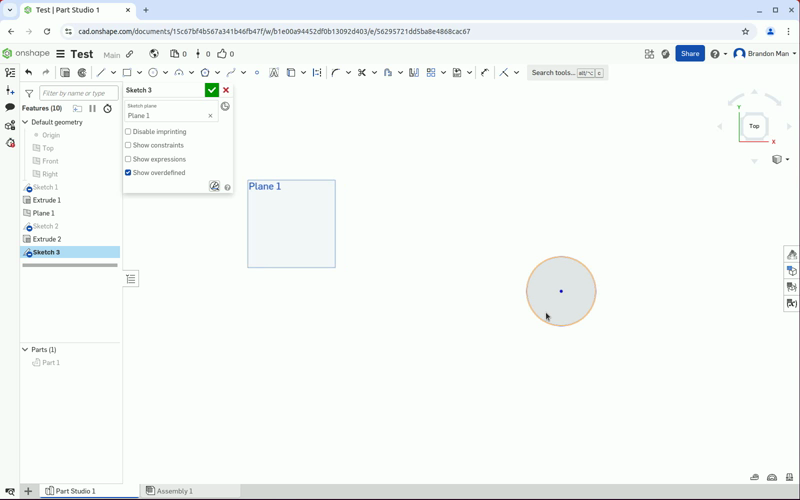
scroll(6)
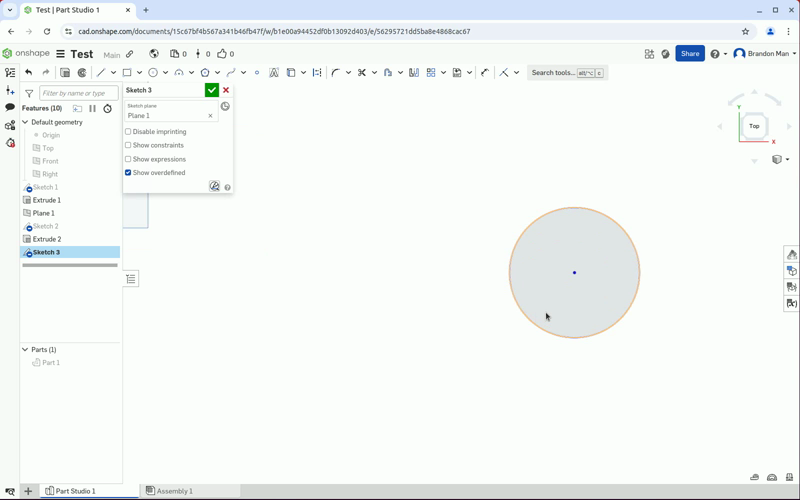
scroll(6)
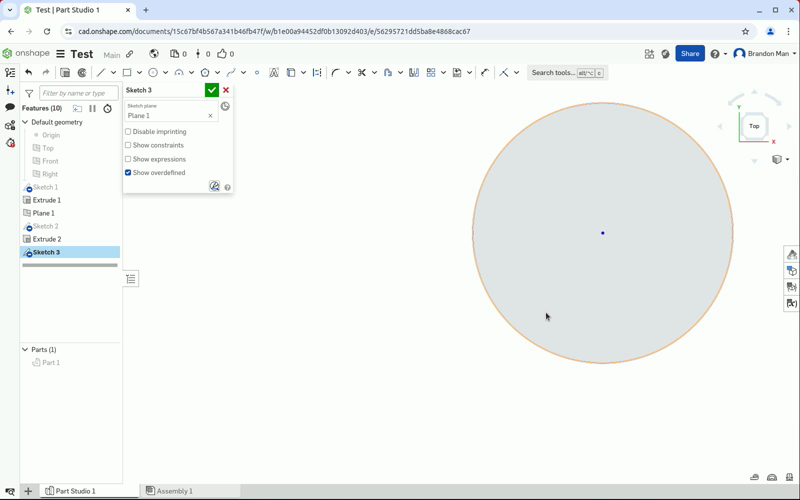
click(546, 312)
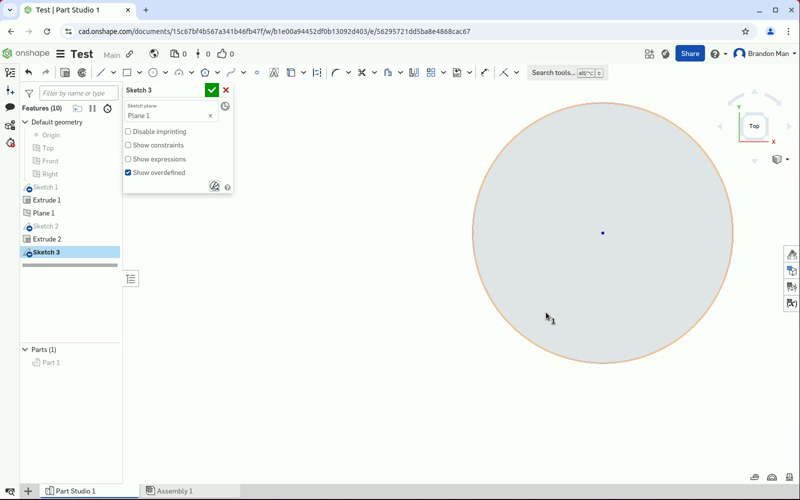
scroll(-6)
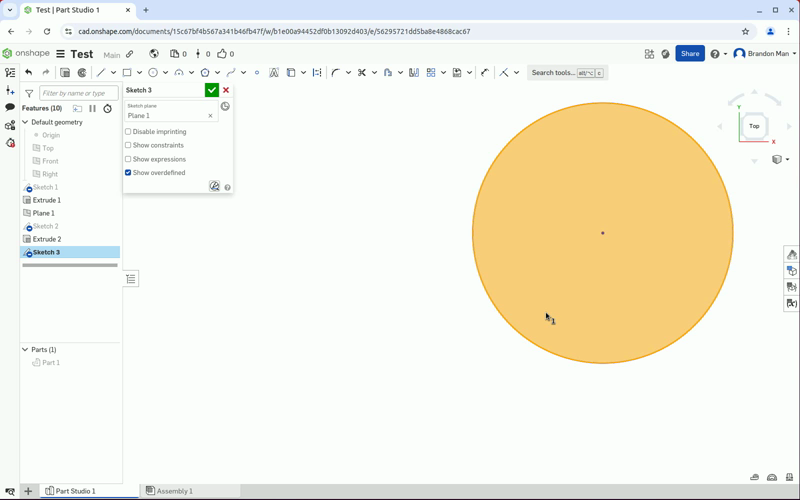
scroll(-6)
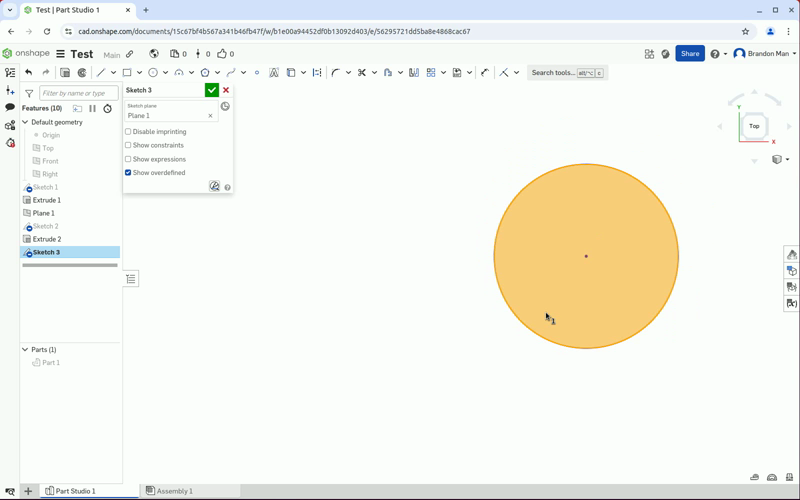
scroll(-6)
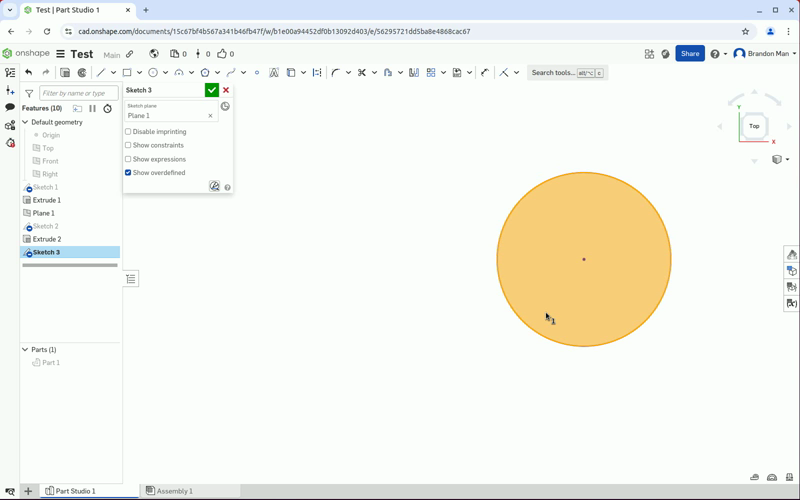
scroll(-6)
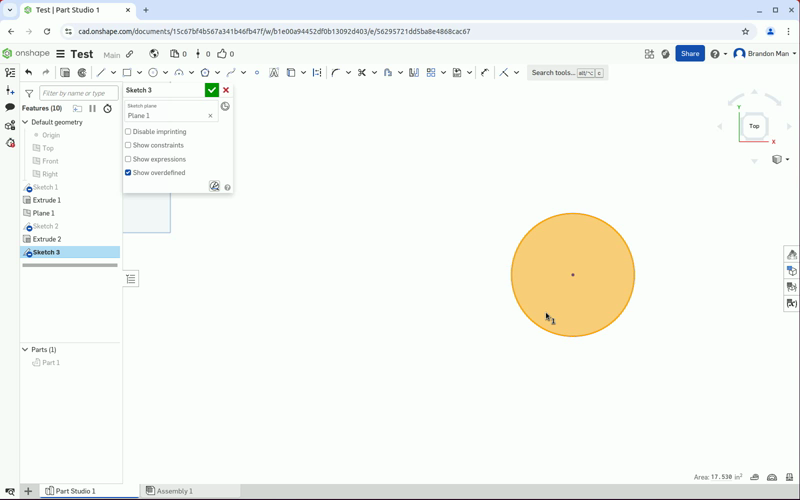
scroll(-6)
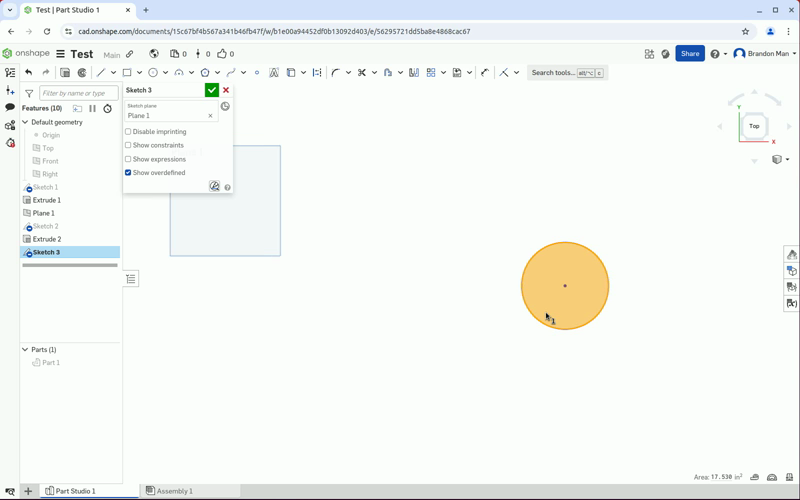
scroll(-6)
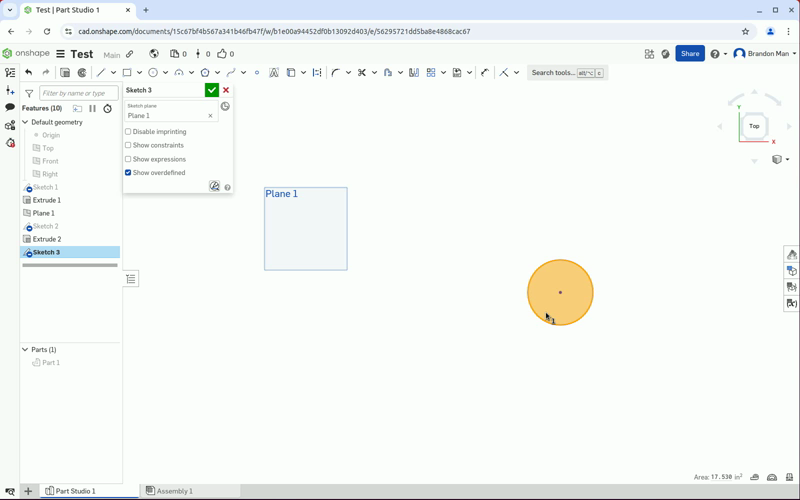
scroll(-6)
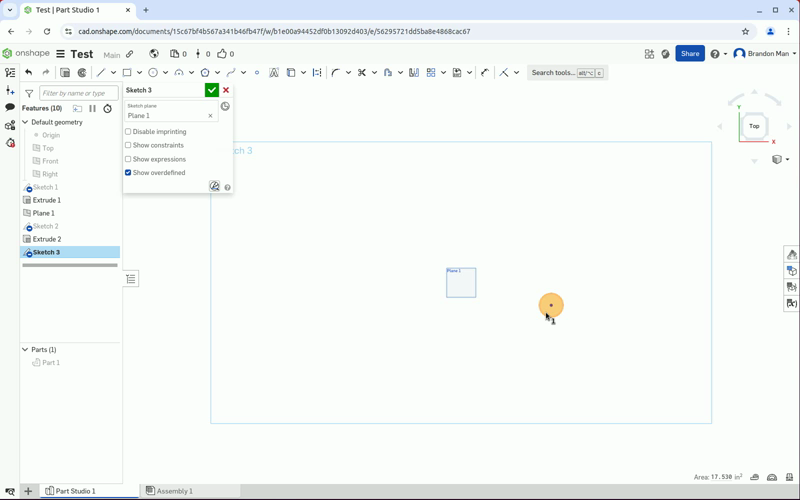
mouse_move(73, 352)
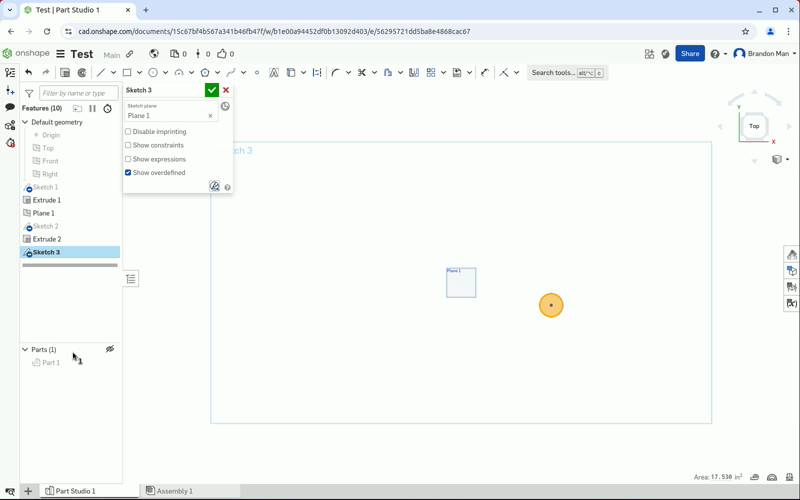
key(shift+y)
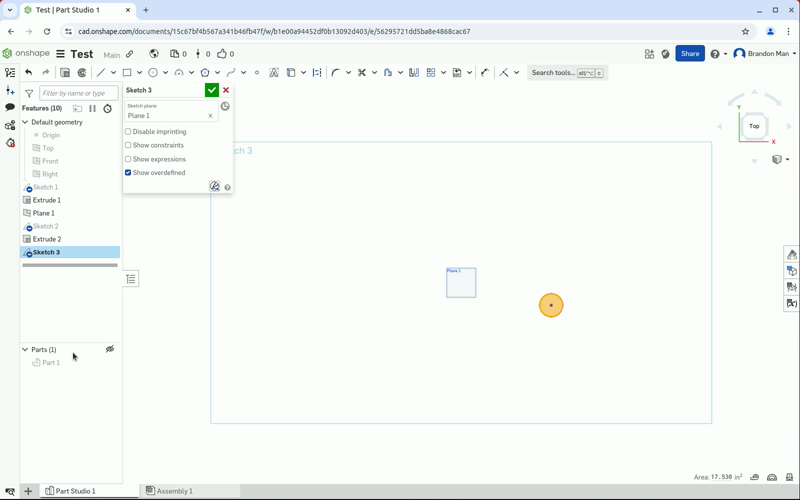
key(shift+e)
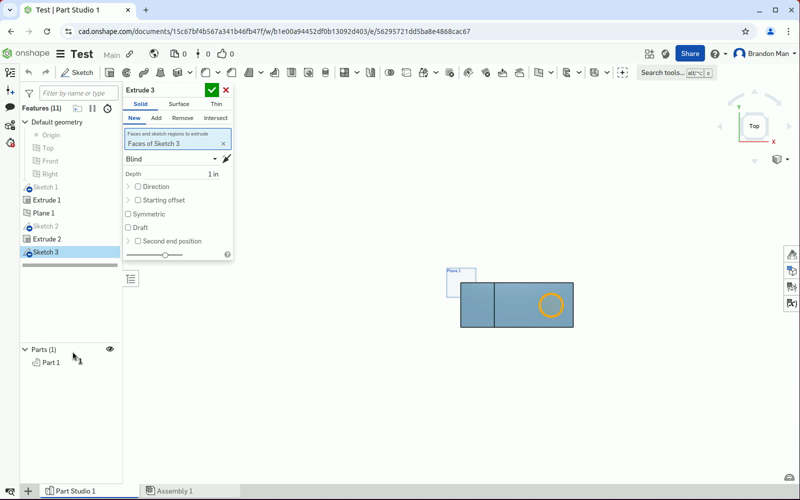
mouse_move(143, 106)
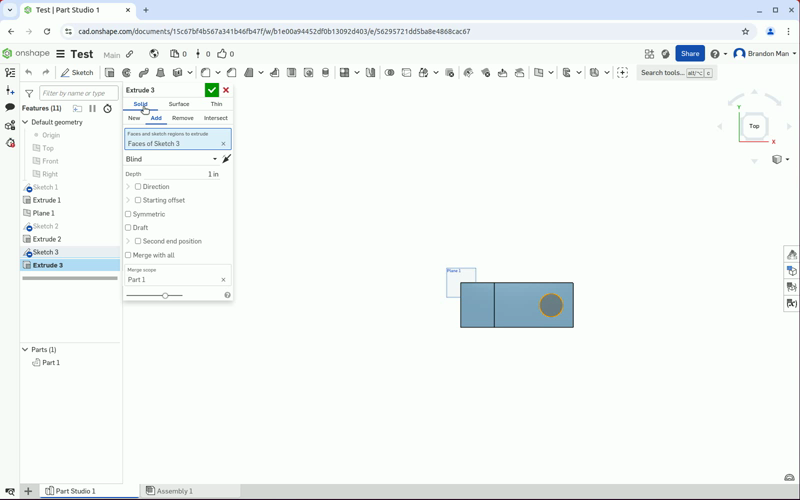
click(143, 106)
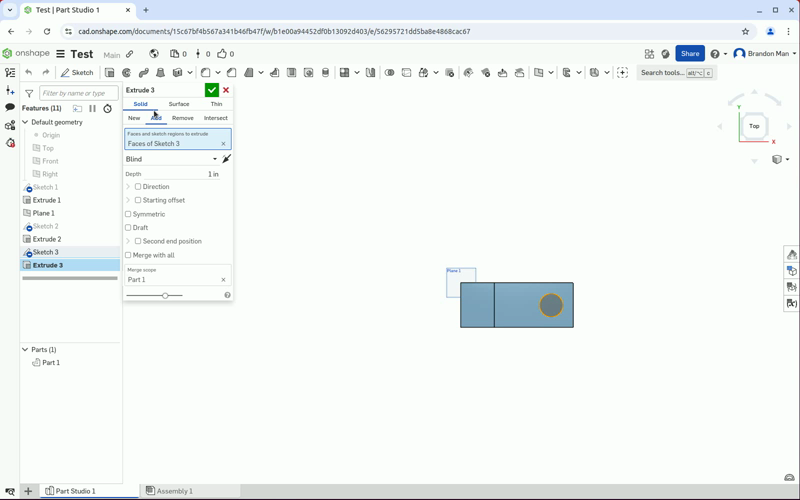
mouse_move(186, 120)
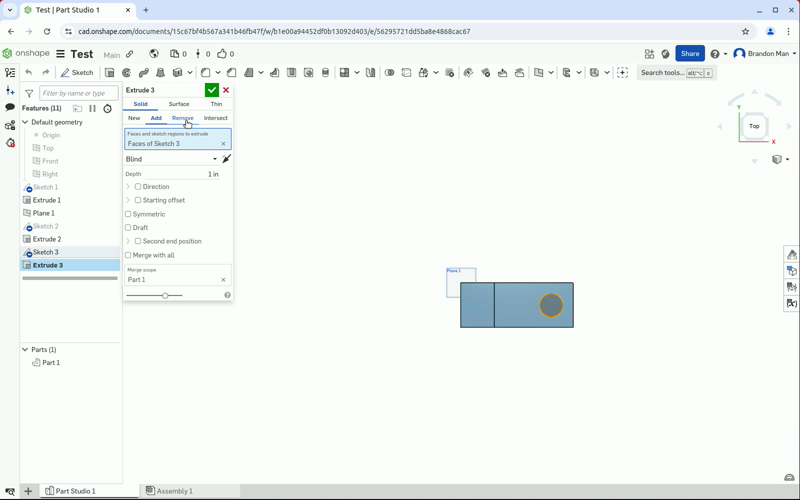
click(186, 120)
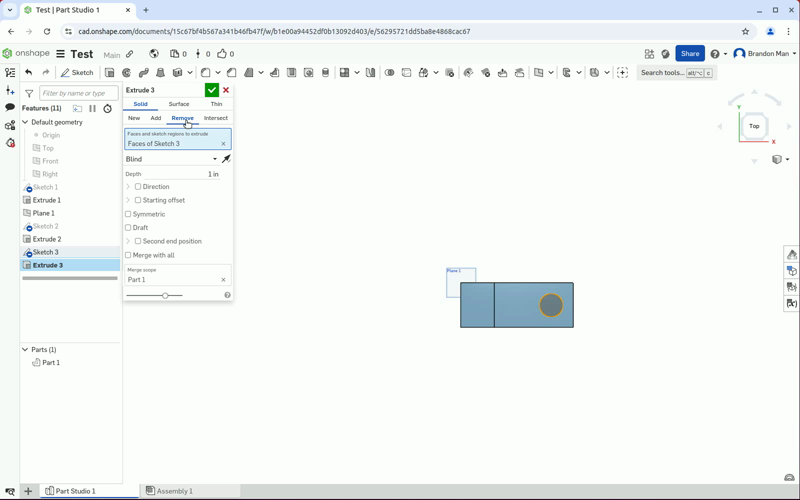
key(tab, 4)
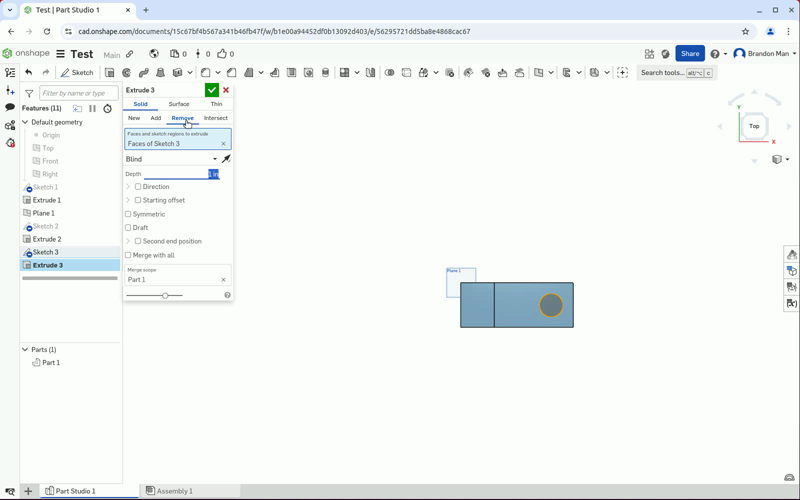
text(9.147)
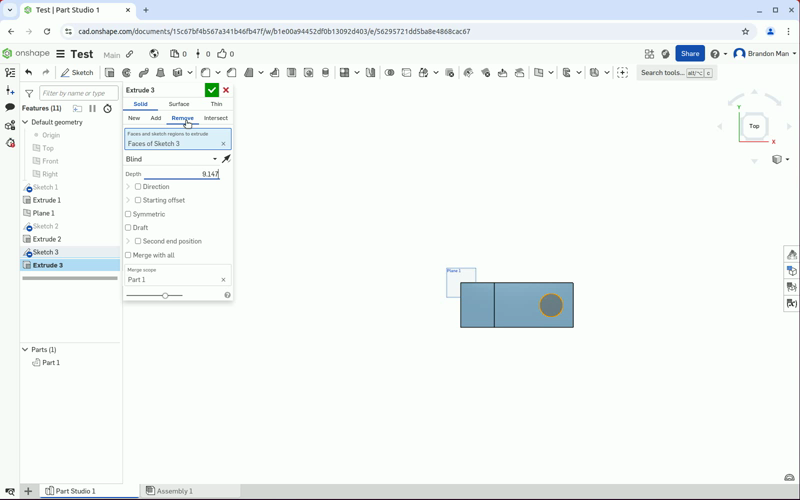
key(tab, 6)
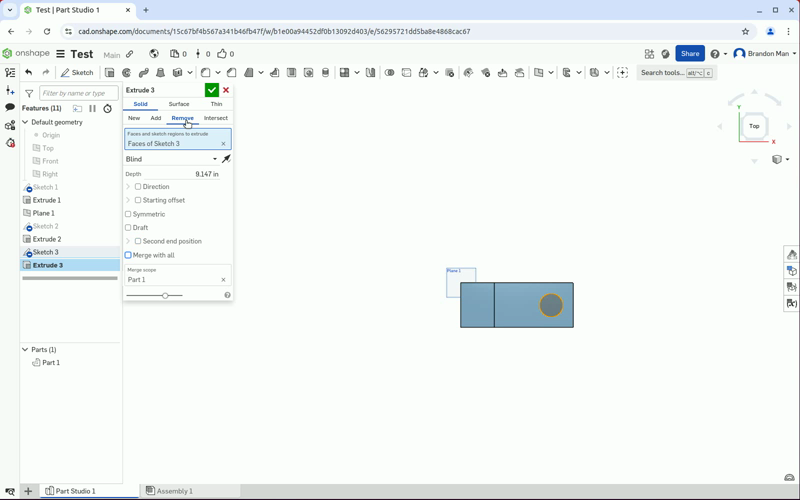
key(space)
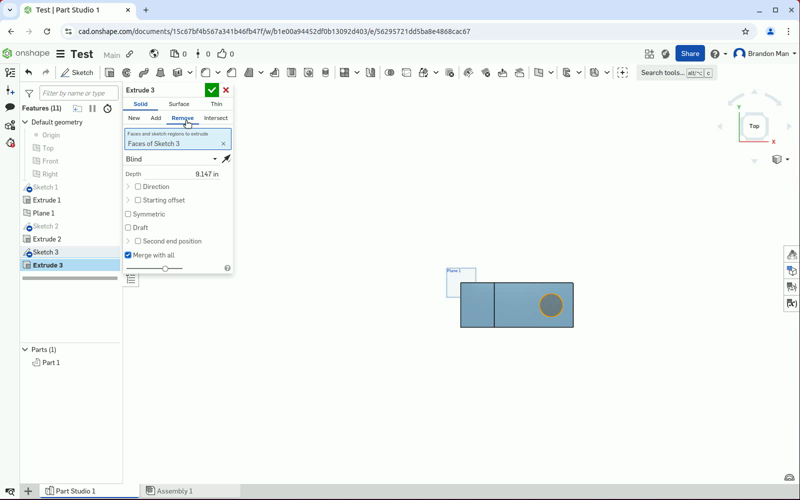
key(enter)
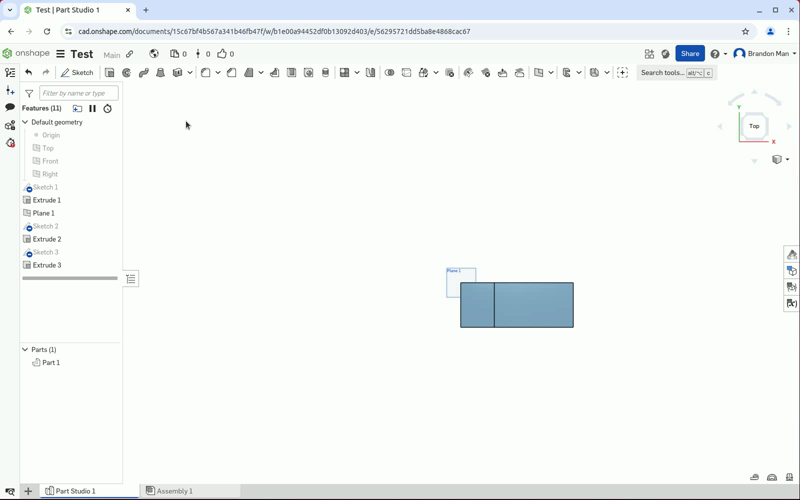
key(shift+h)
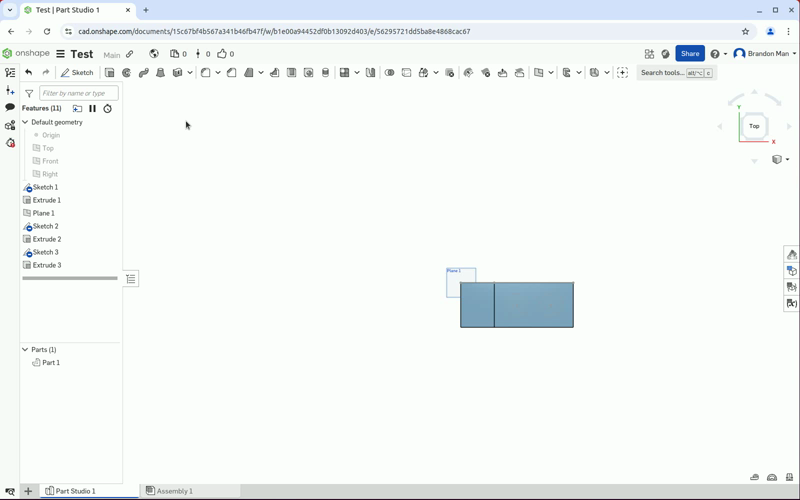
key(shift+h)
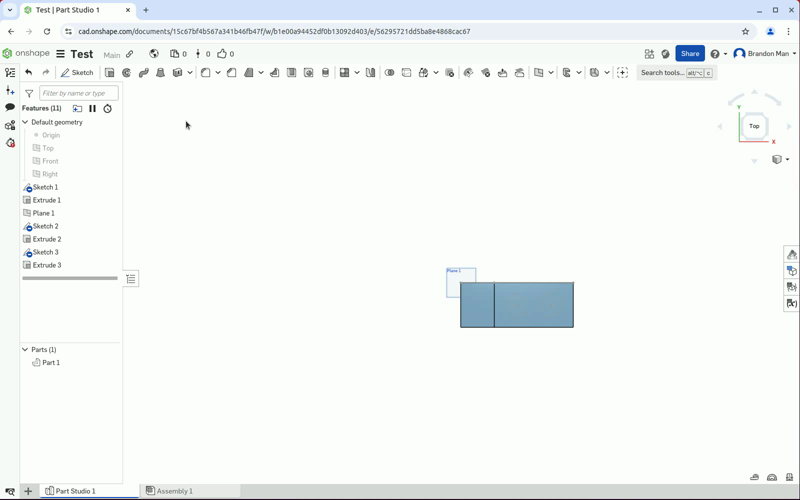
key(shift+7)
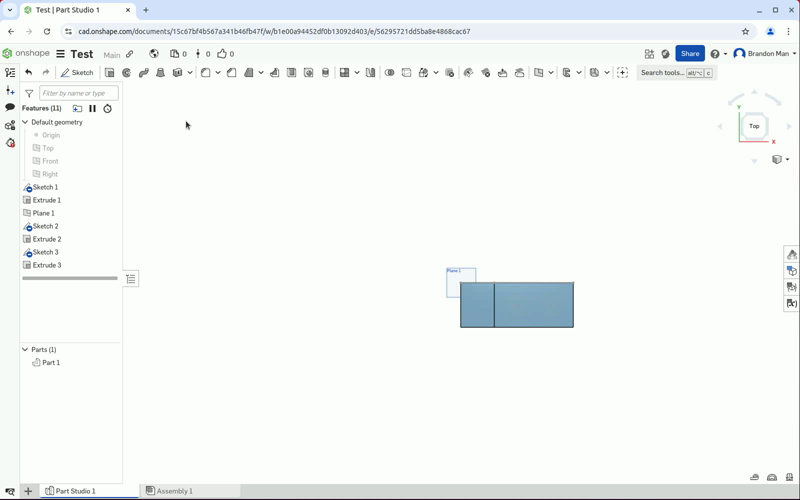
key(up, 3)
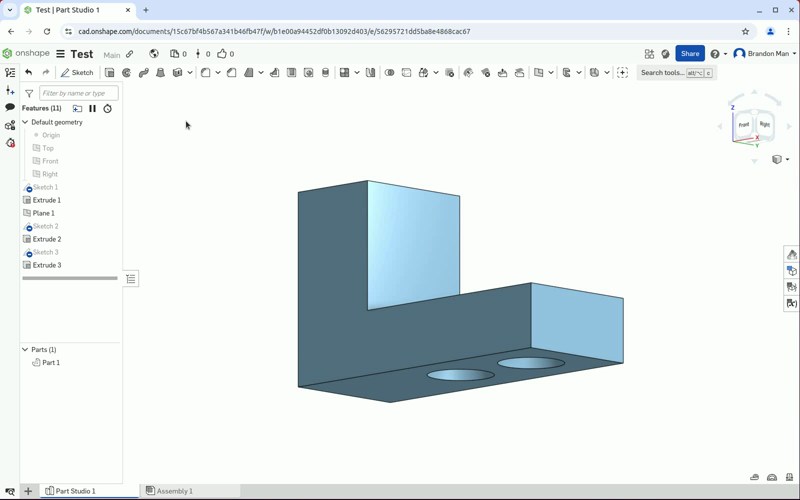
key(left, 3)
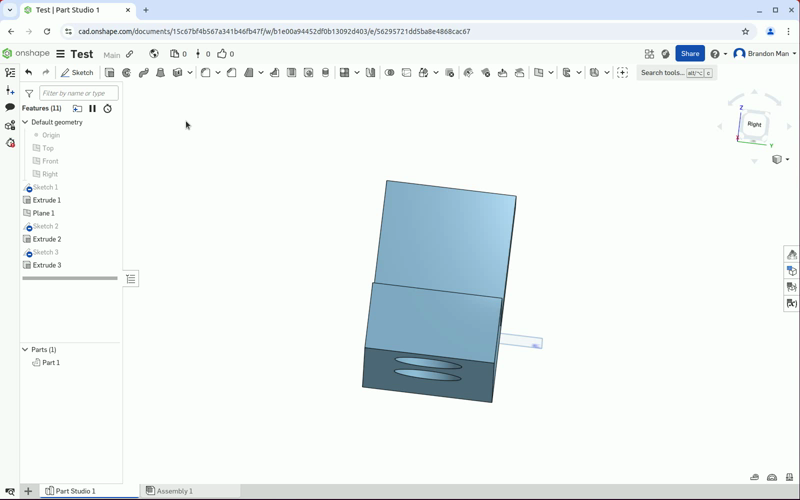
key(right, 3)
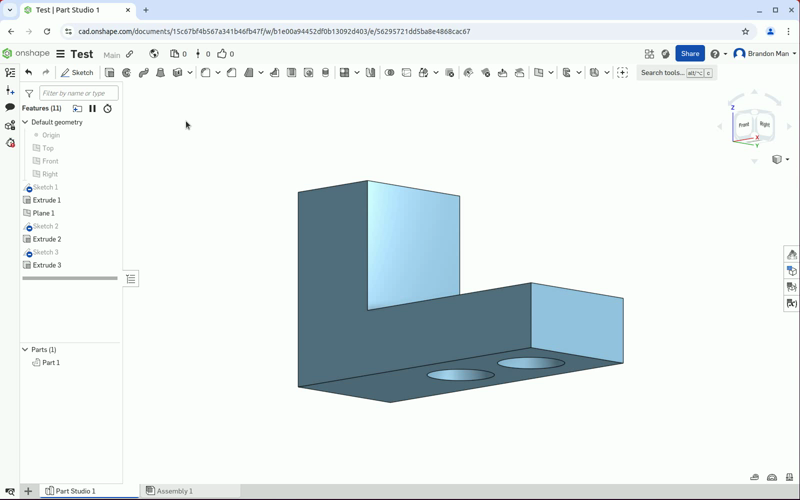
key(down, 3)
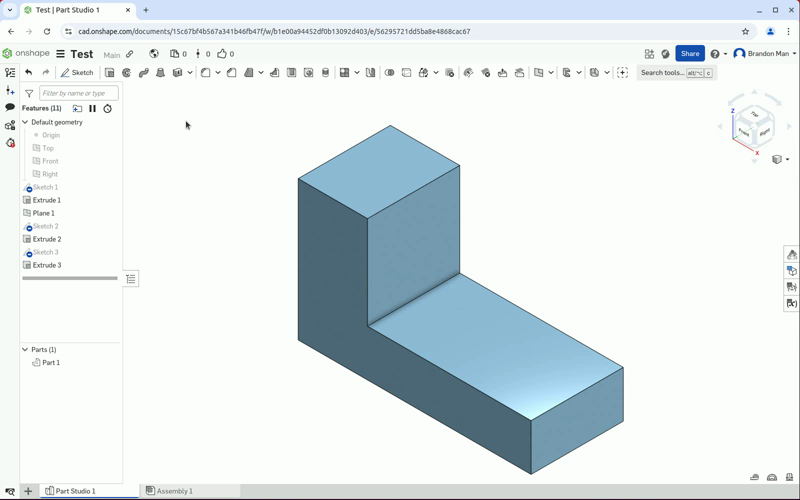
mouse_move(73, 189)
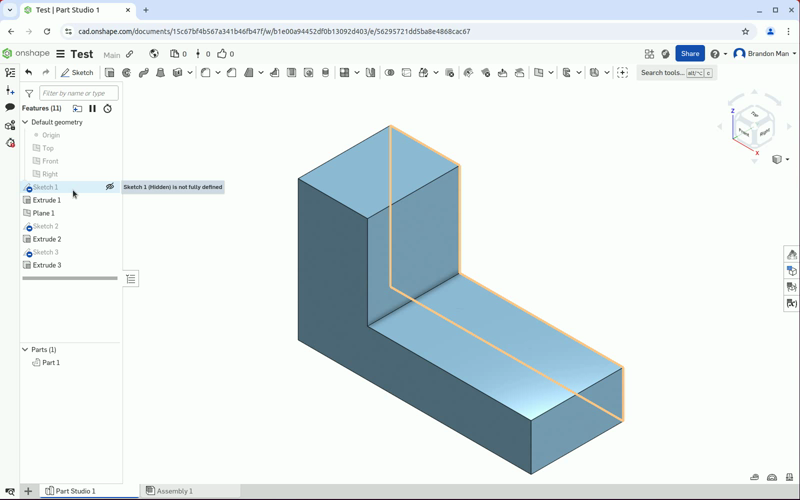
click(73, 189)